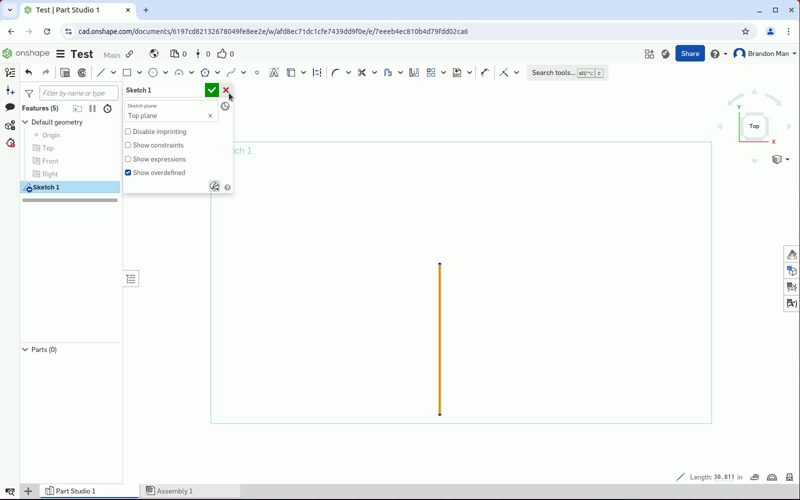
key(shift+h)
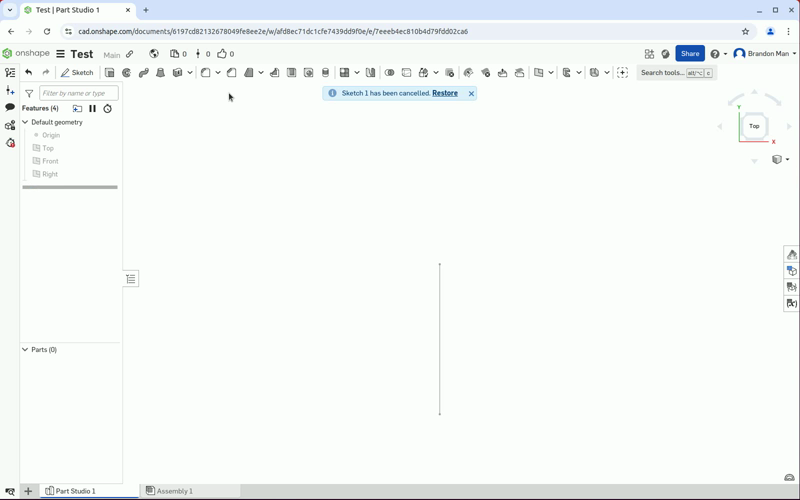
mouse_move(73, 352)
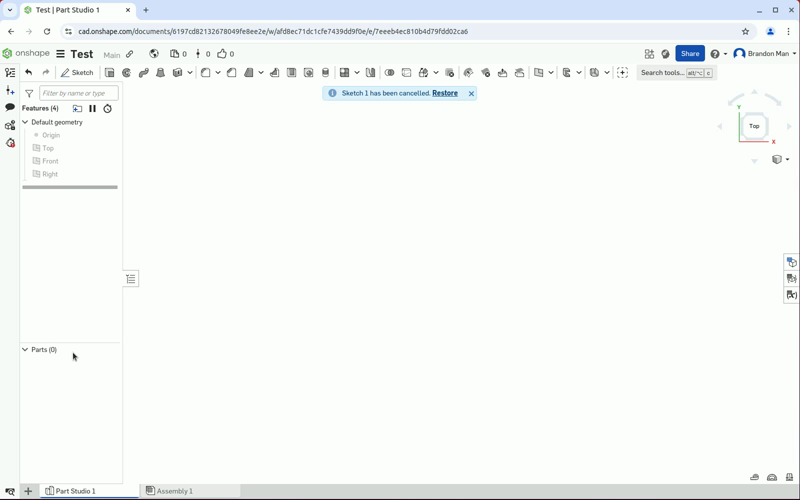
key(y)
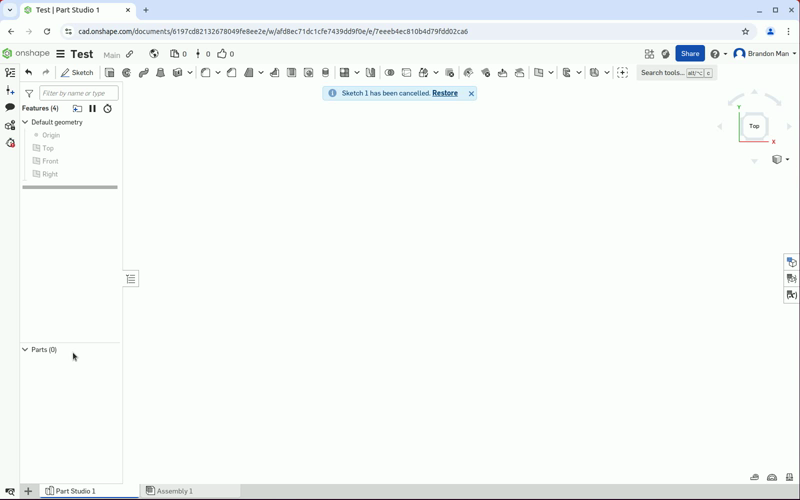
key(shift+p)
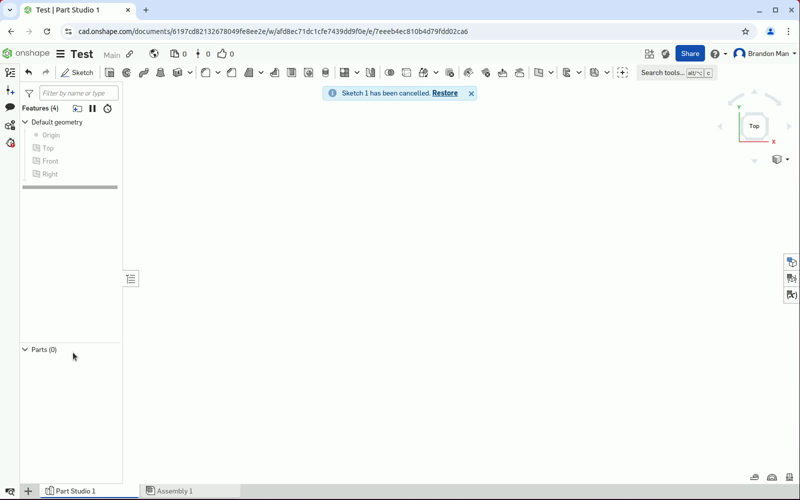
key(space)
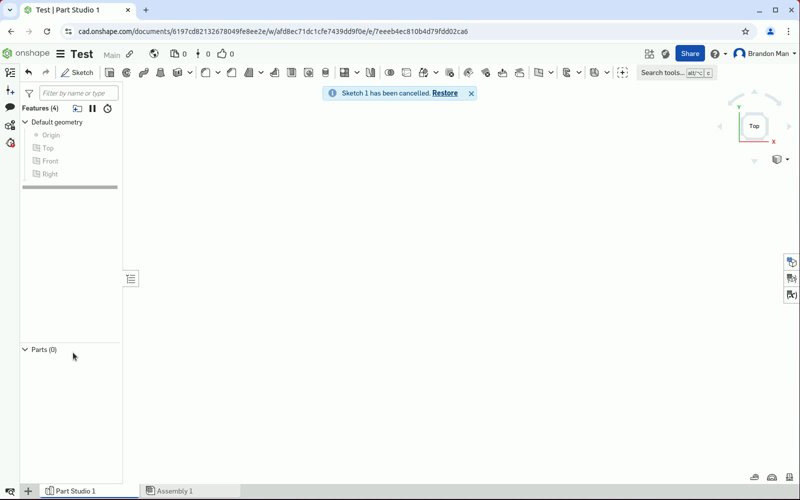
key_down(shift)
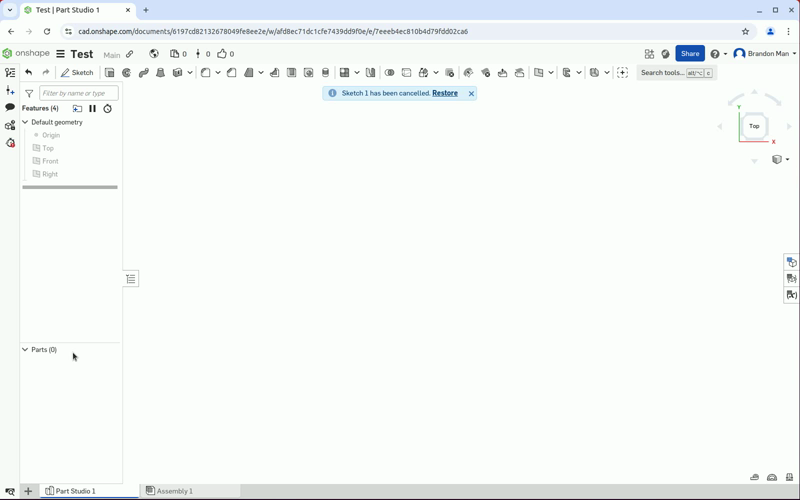
key(up)
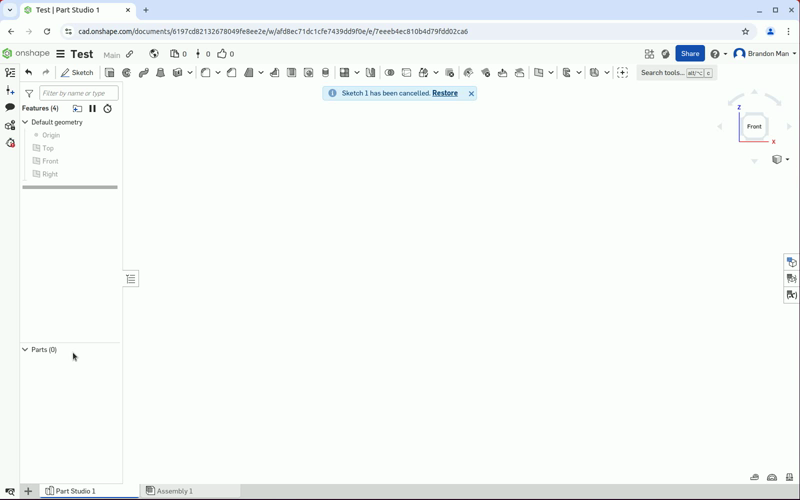
key_up(shift)
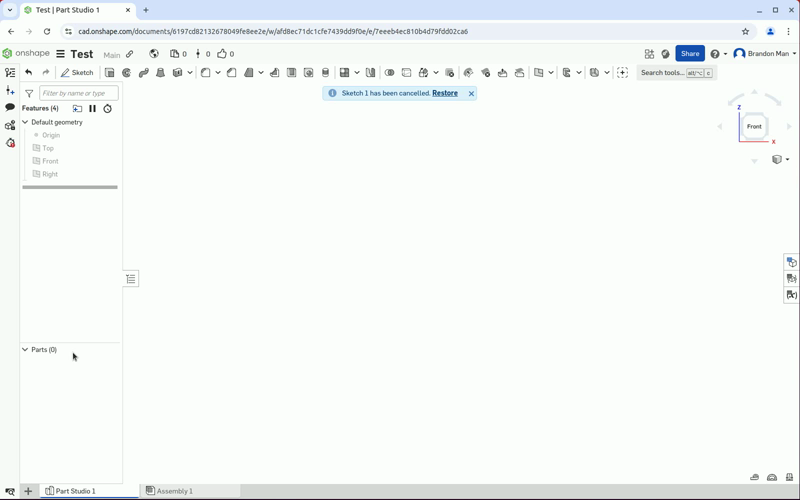
mouse_move(73, 352)
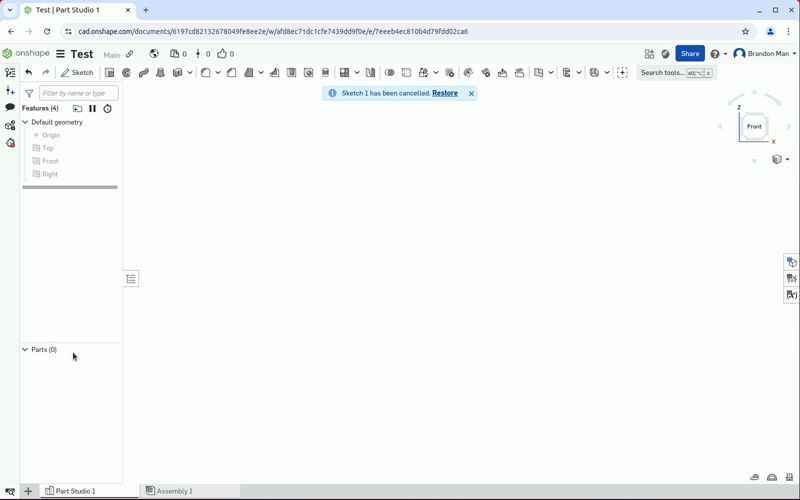
key(shift+y)
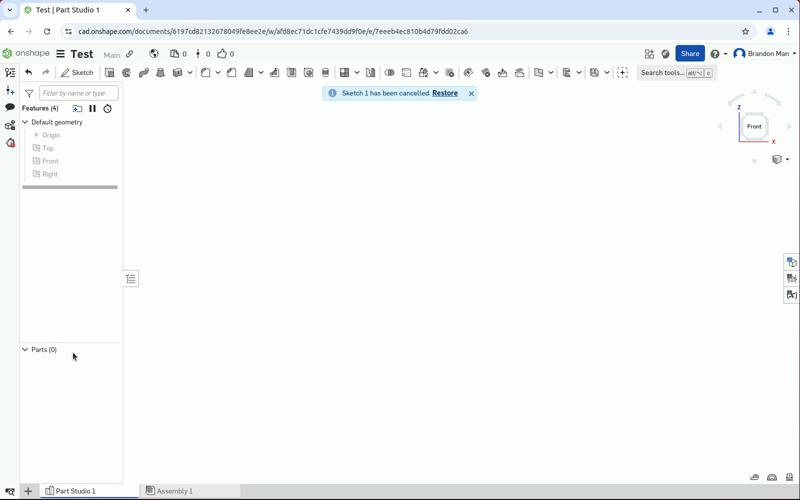
key(shift+s)
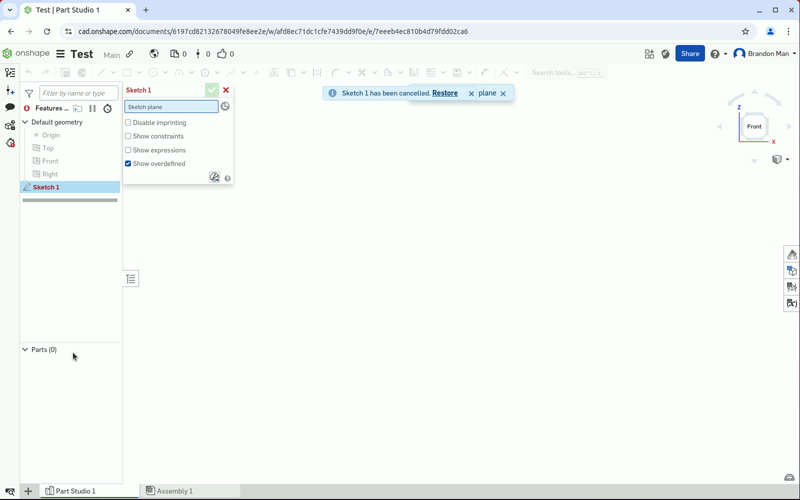
mouse_move(73, 163)
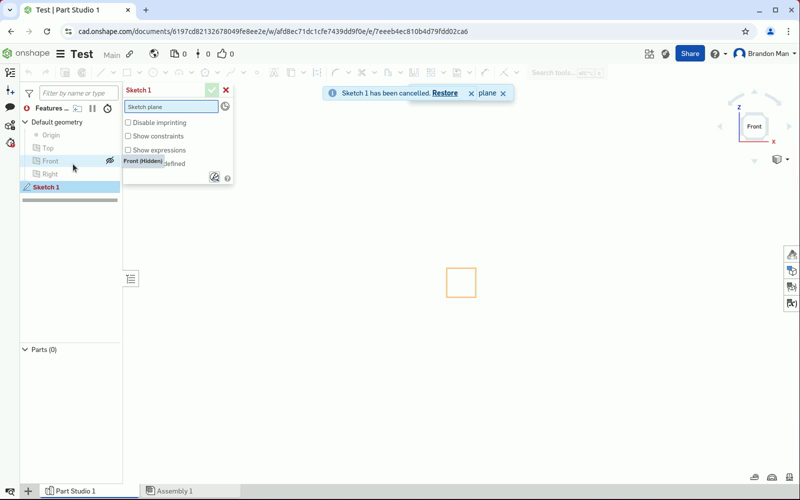
click(73, 163)
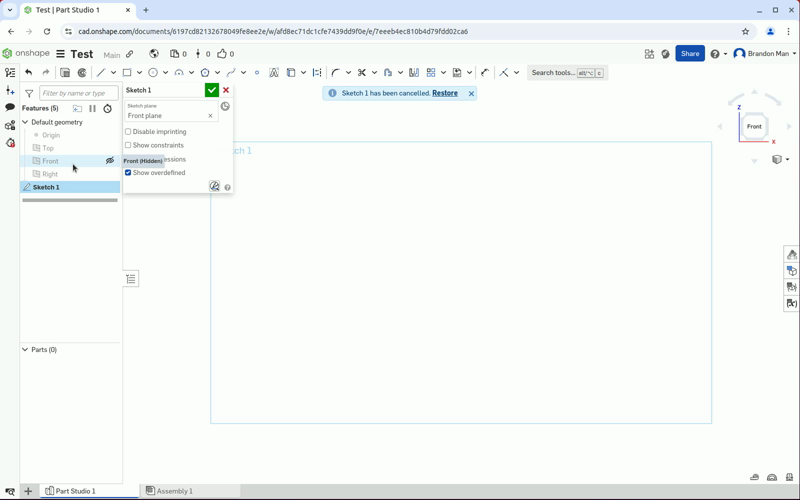
mouse_move(73, 352)
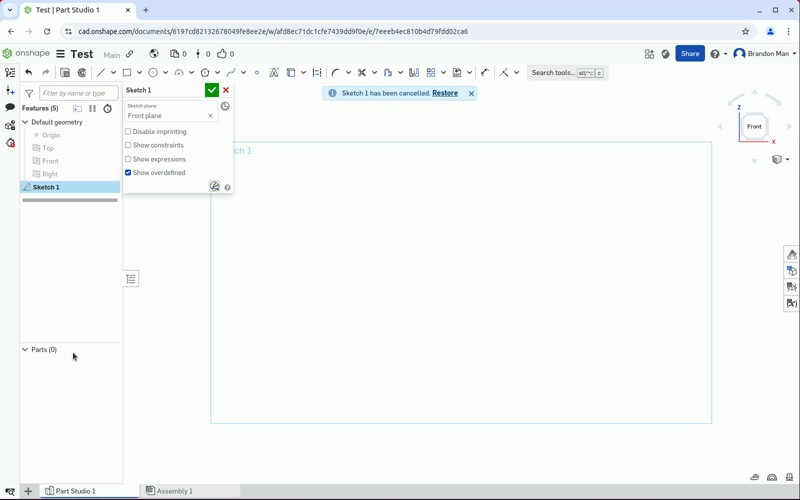
key(y)
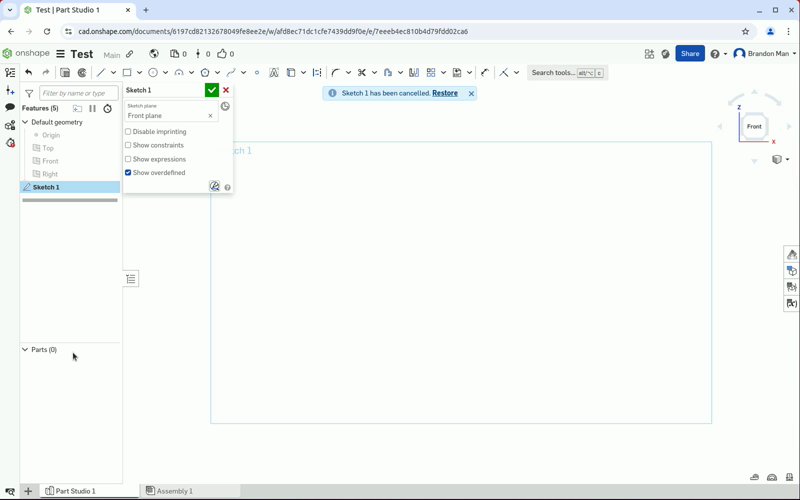
key(a)
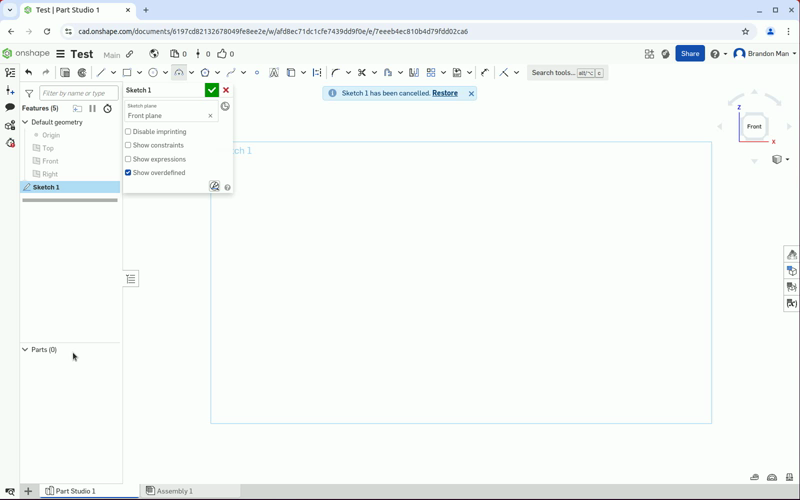
key_down(shift)
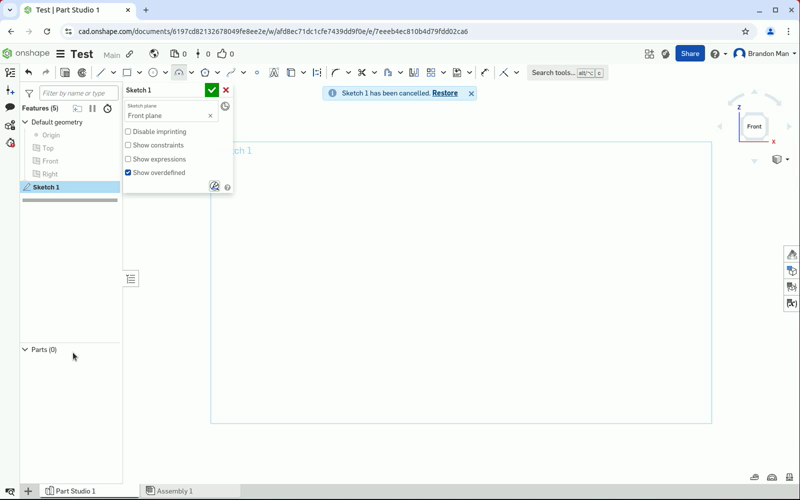
mouse_move(497, 191)
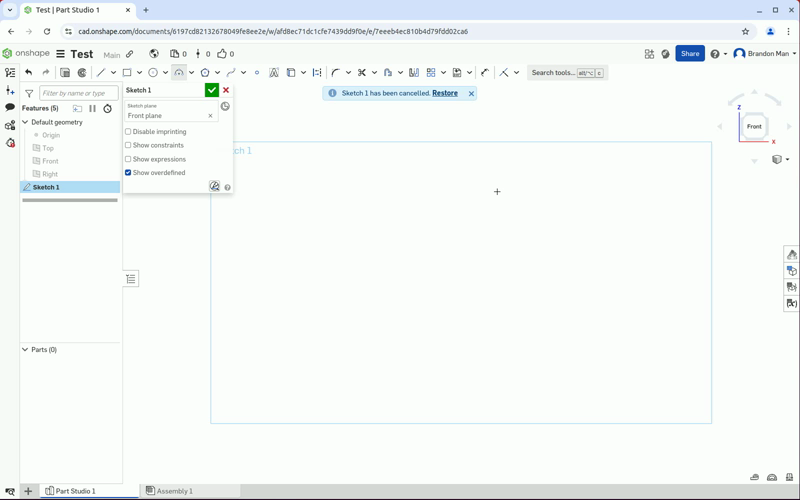
click(497, 191)
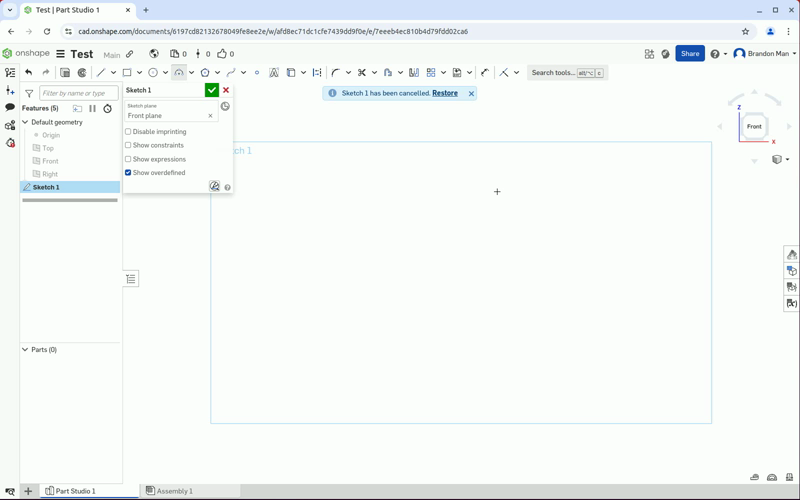
key_up(shift)
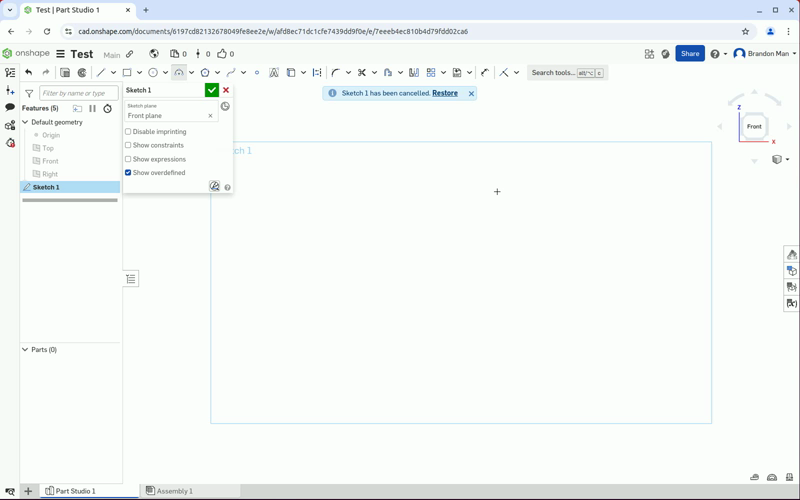
key_down(shift)
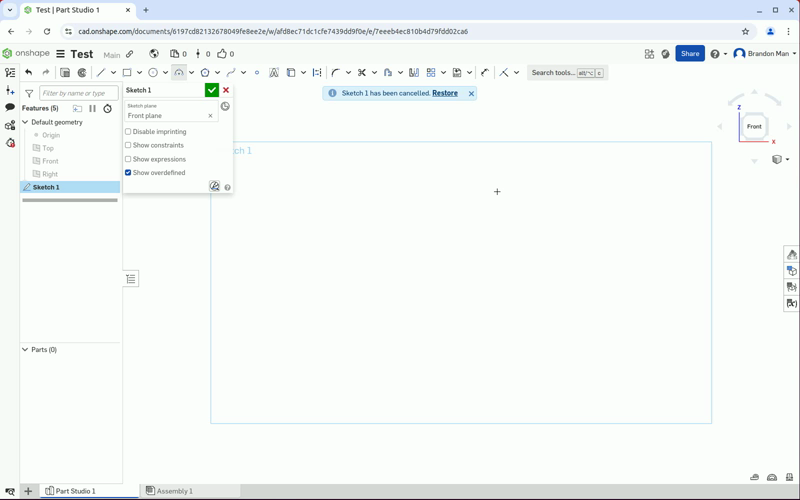
mouse_move(537, 197)
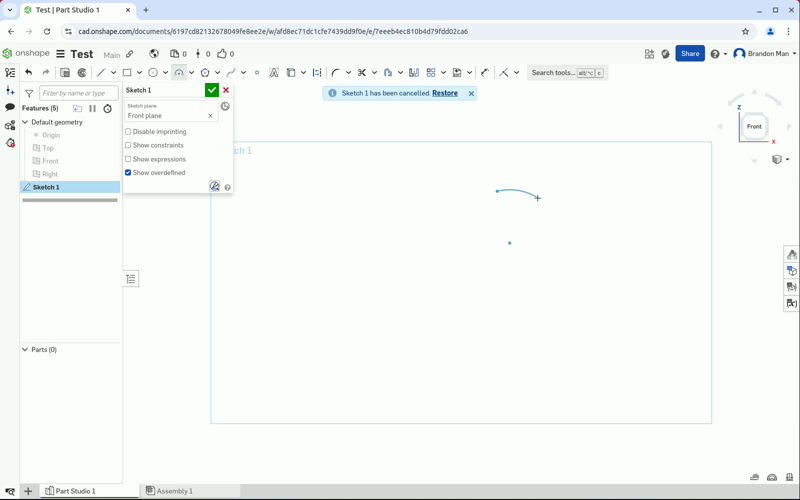
click(537, 197)
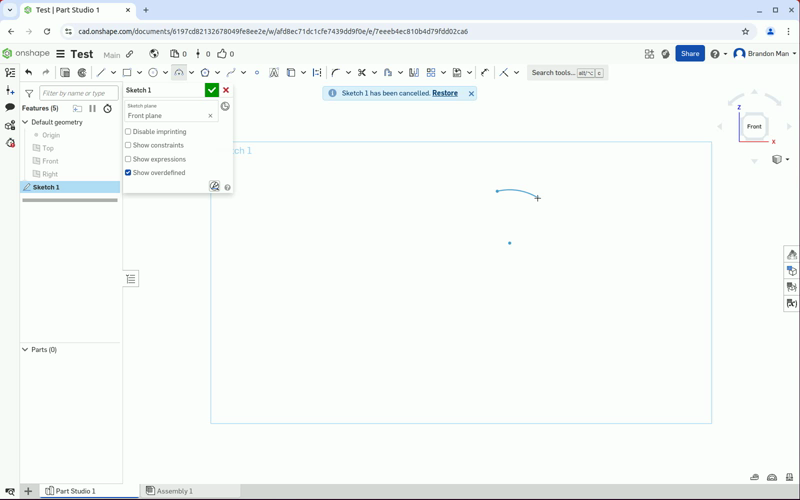
mouse_move(517, 190)
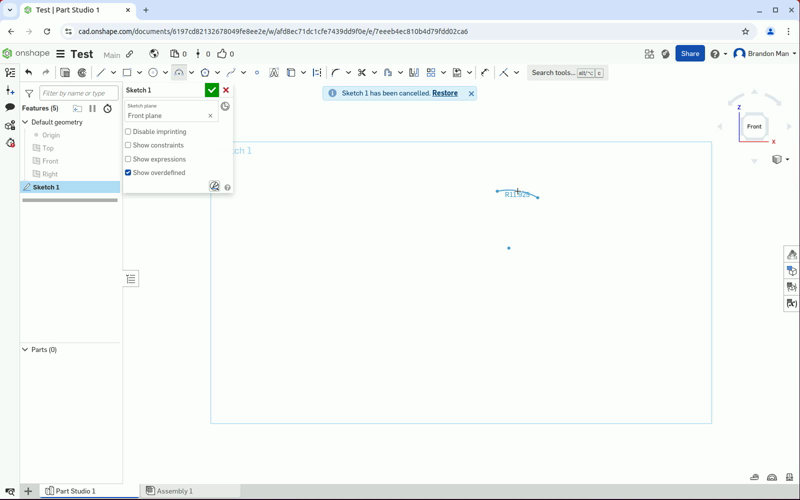
click(517, 190)
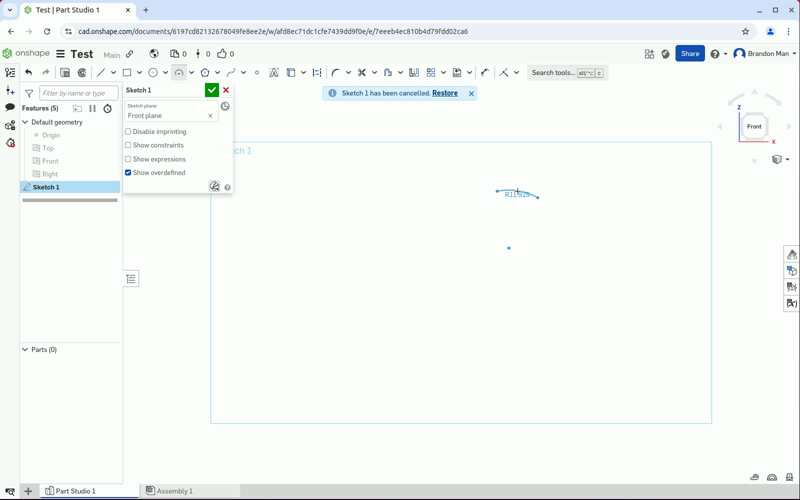
key_up(shift)
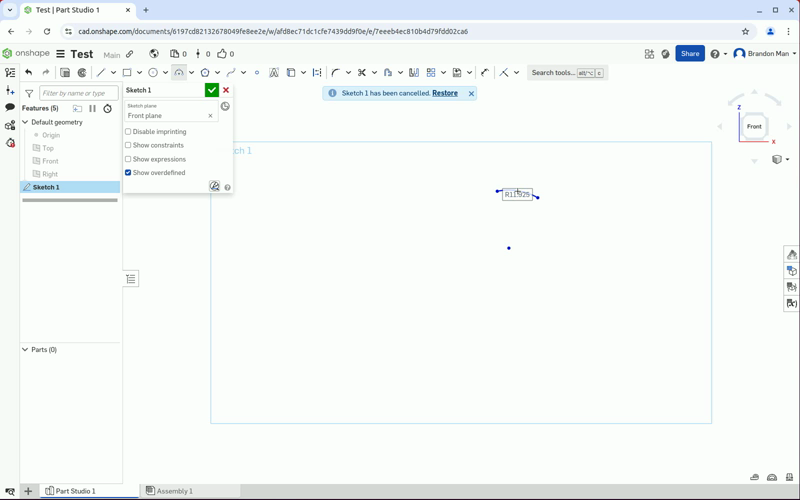
mouse_move(537, 197)
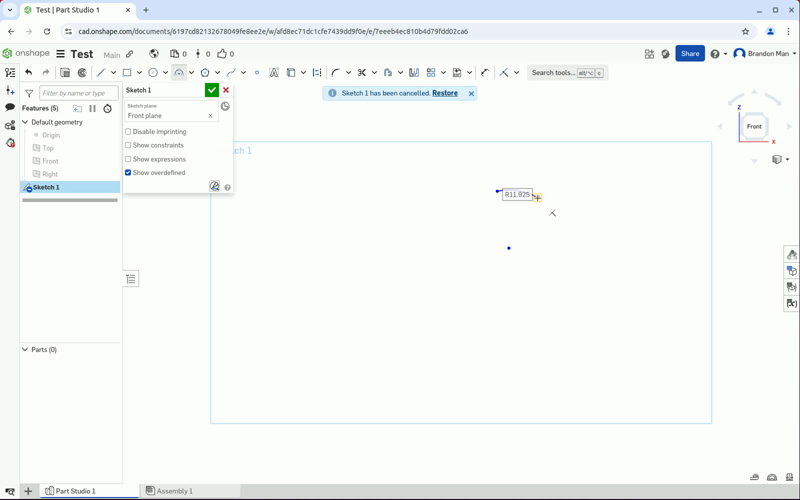
click(537, 197)
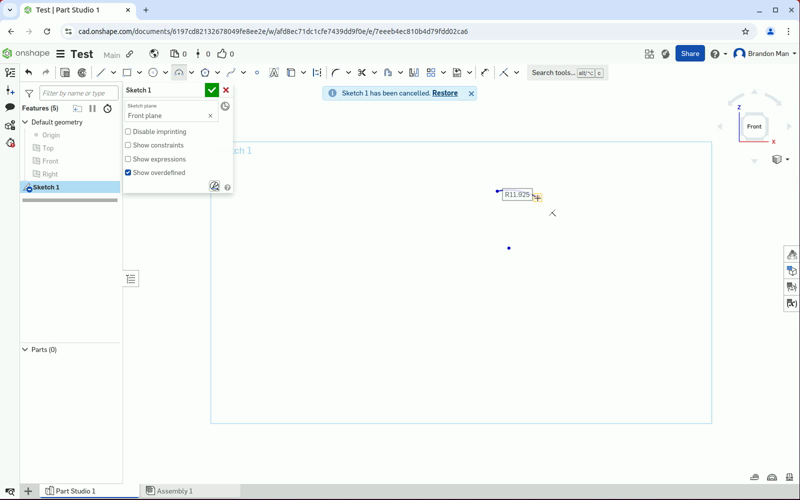
mouse_move(497, 191)
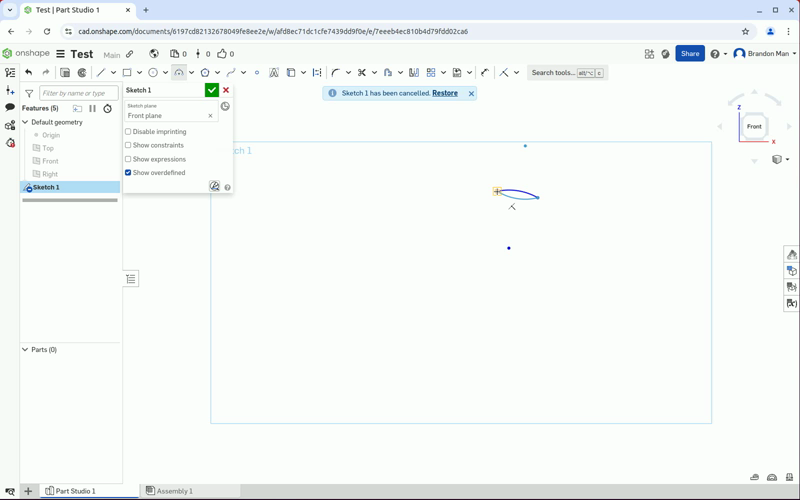
click(497, 191)
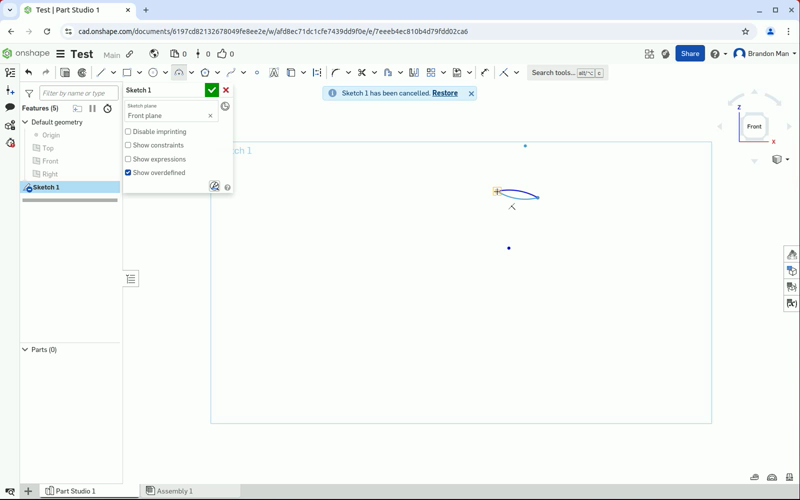
key_down(shift)
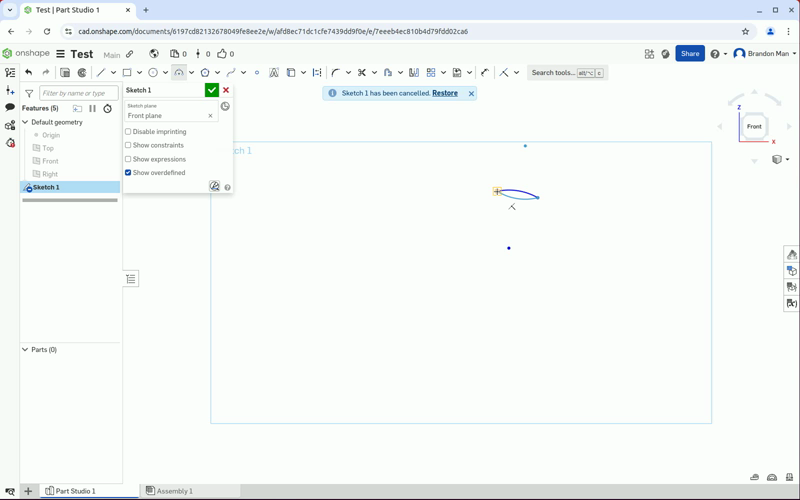
mouse_move(521, 169)
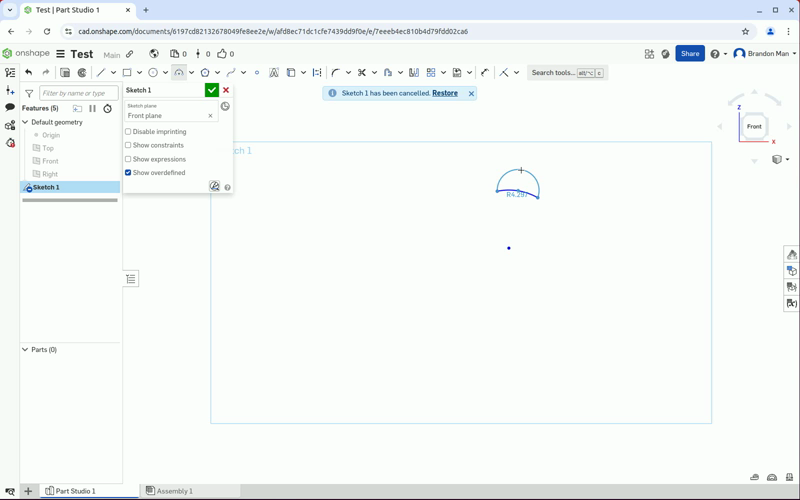
click(521, 169)
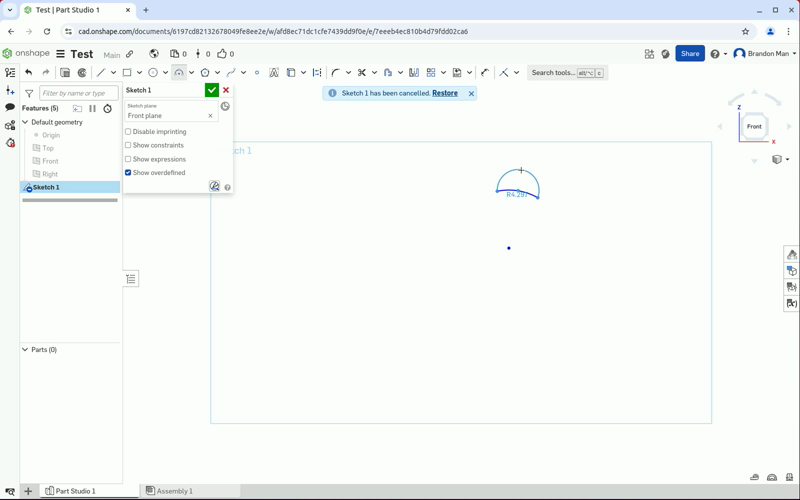
key_up(shift)
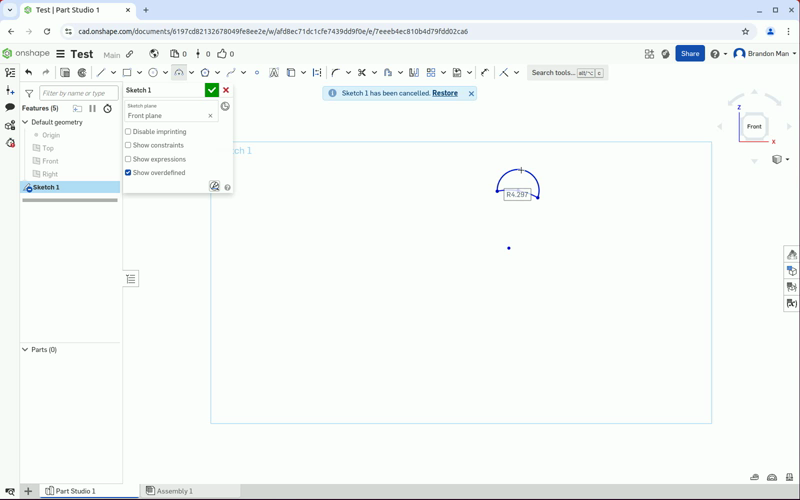
key(esc)
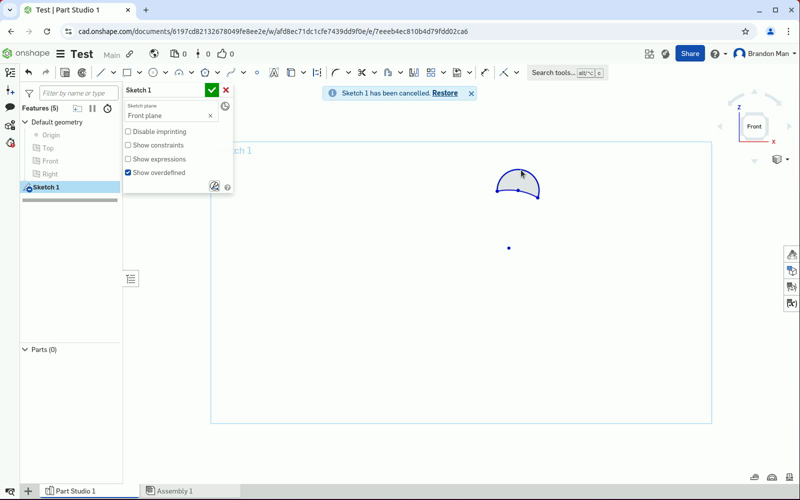
mouse_move(524, 190)
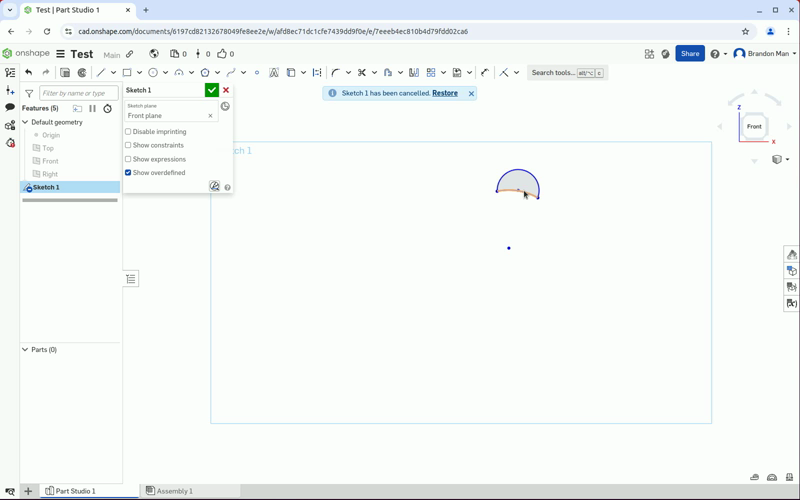
scroll(6)
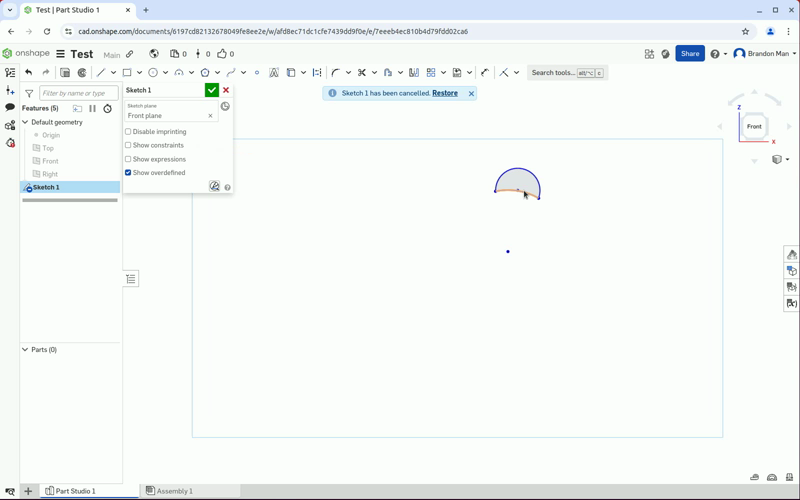
scroll(6)
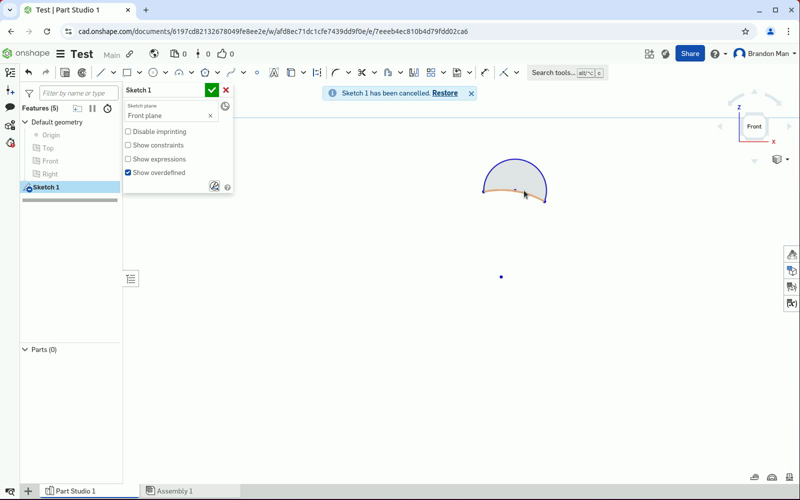
scroll(6)
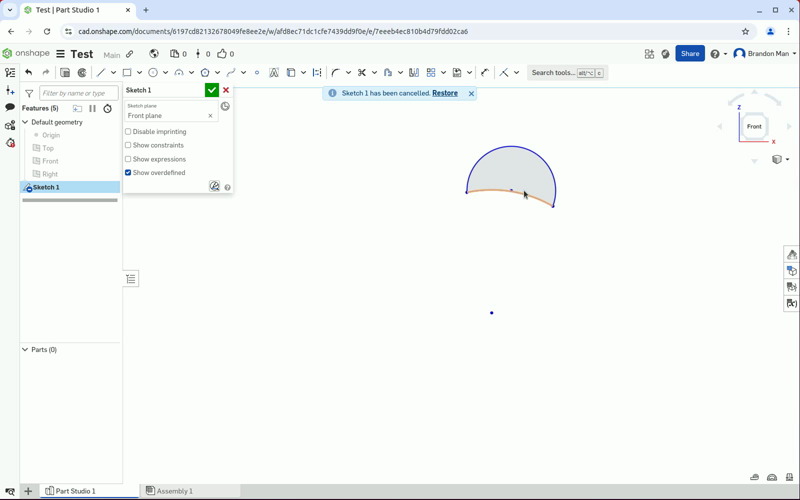
scroll(6)
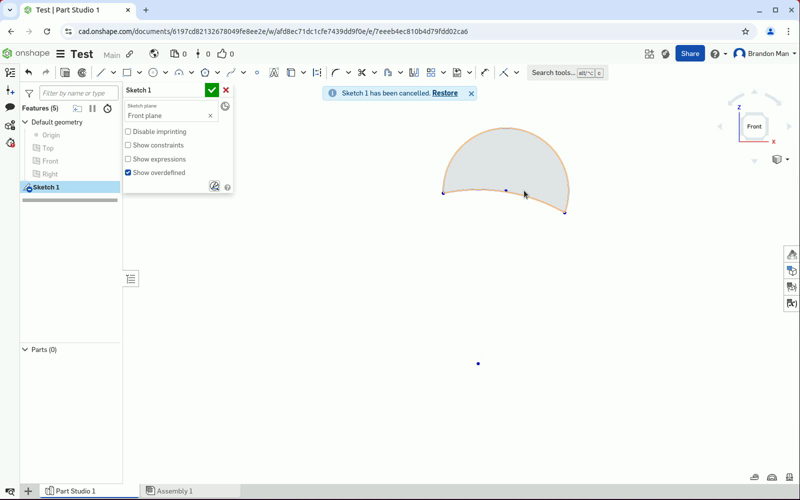
scroll(6)
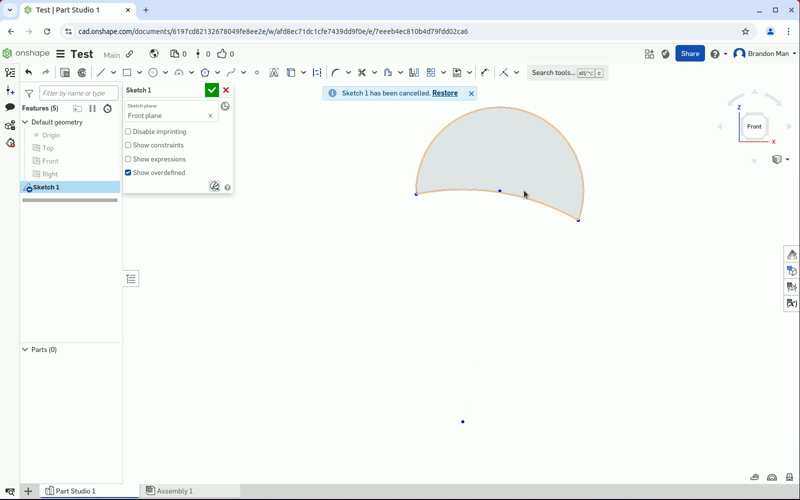
scroll(6)
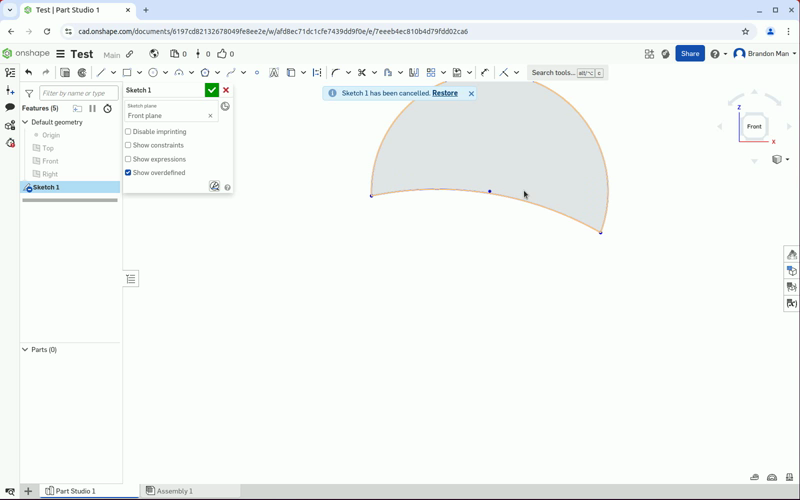
scroll(6)
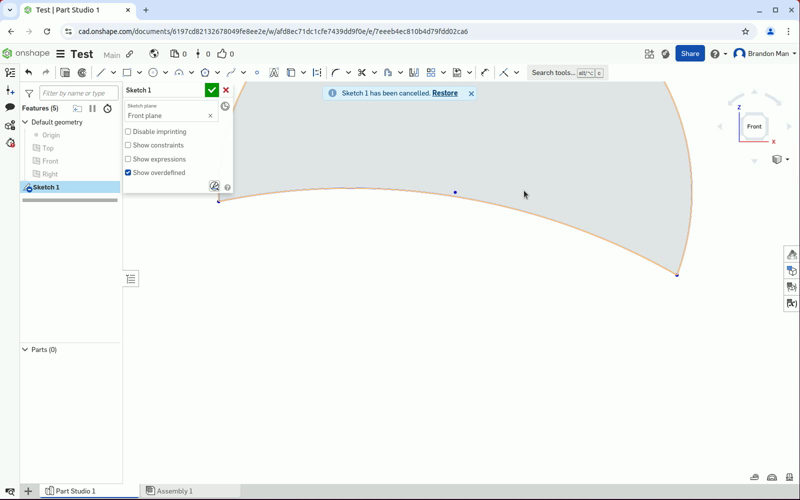
click(524, 190)
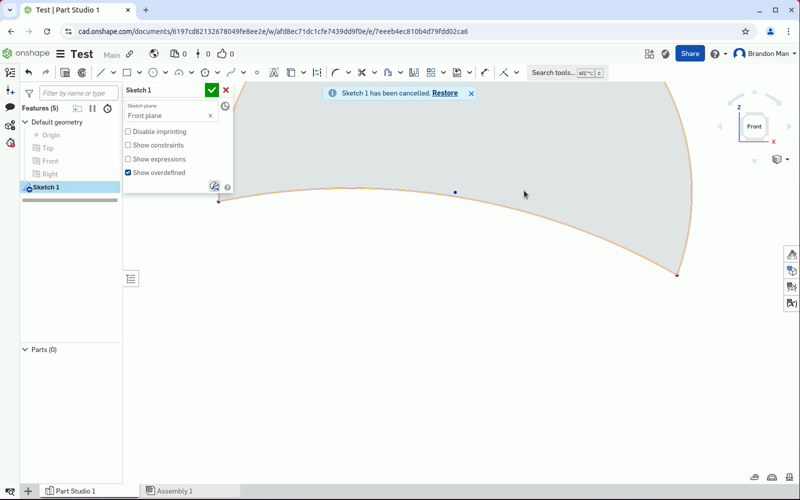
scroll(-6)
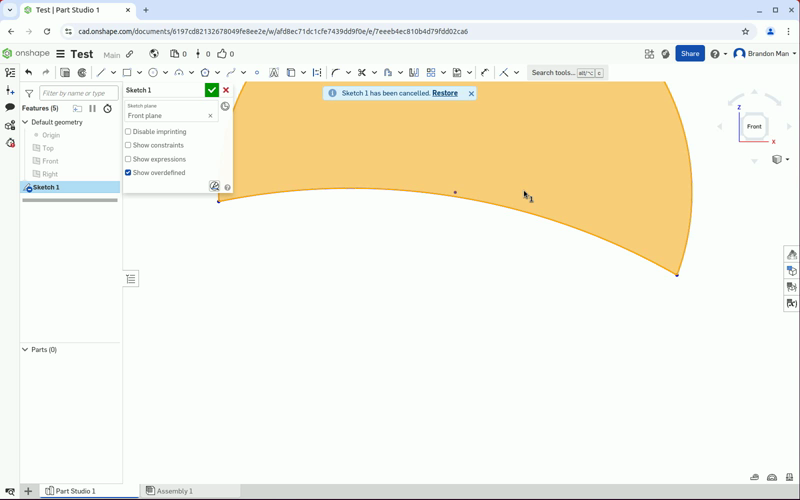
scroll(-6)
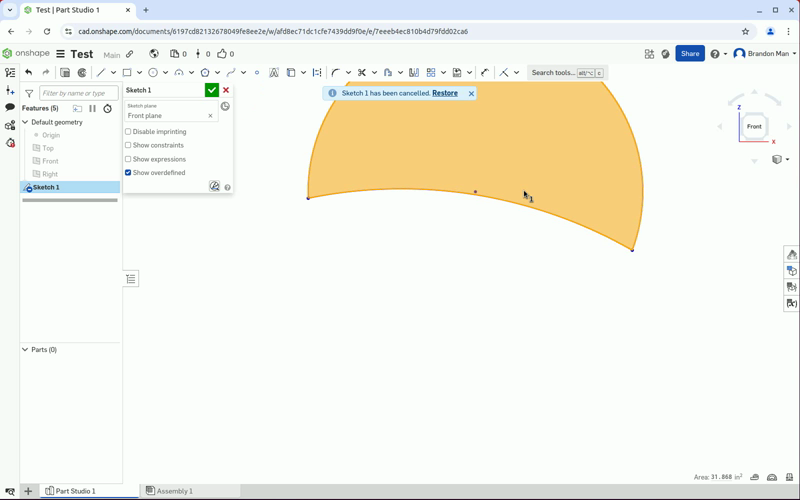
scroll(-6)
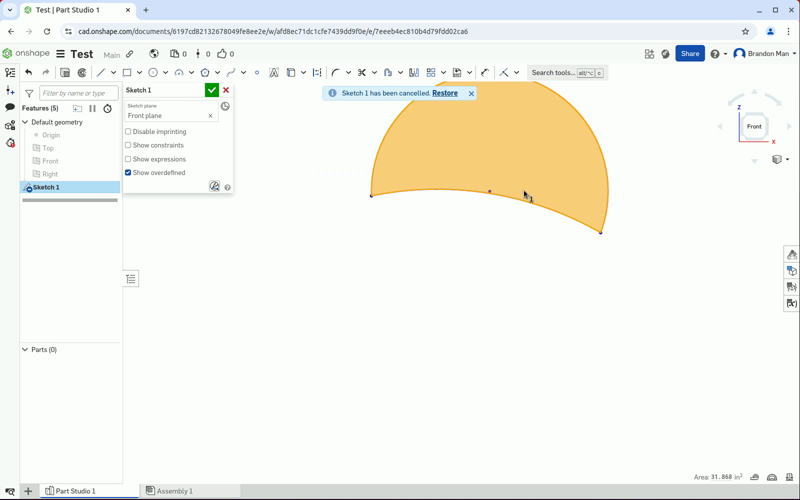
scroll(-6)
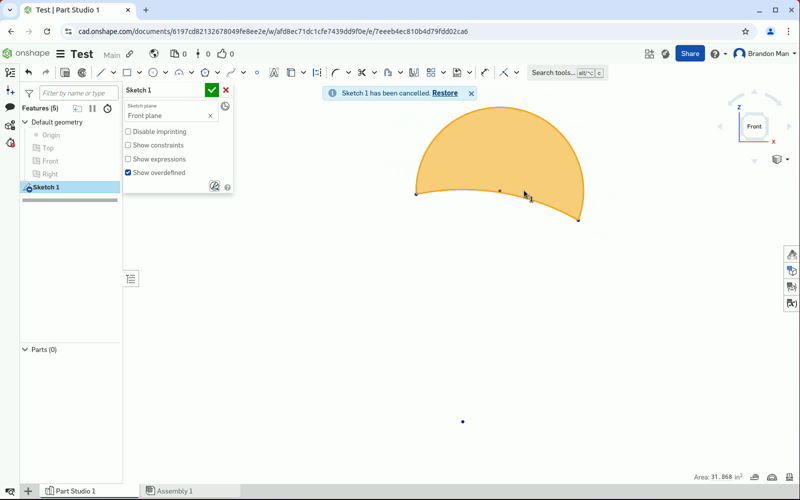
scroll(-6)
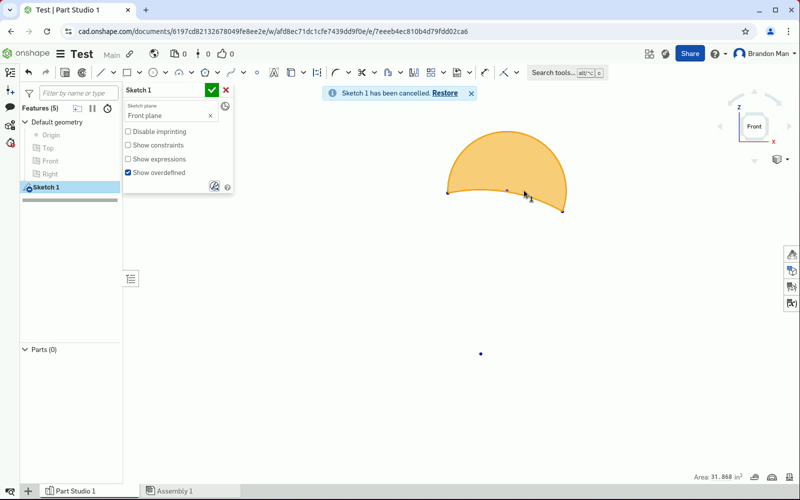
scroll(-6)
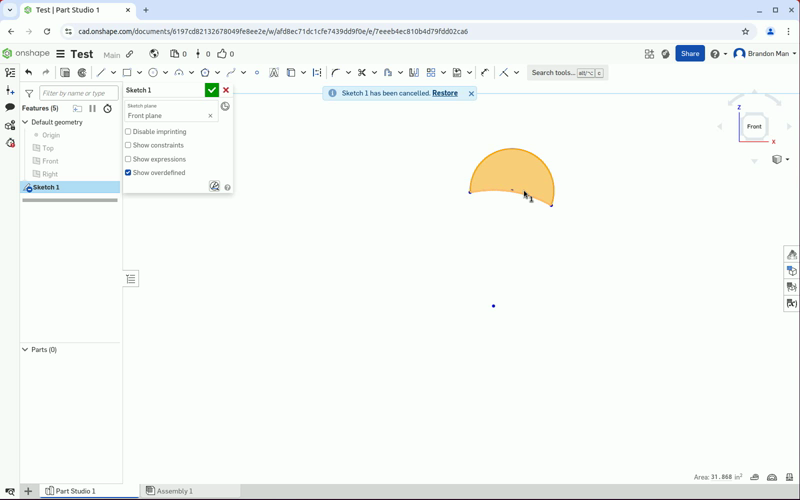
scroll(-6)
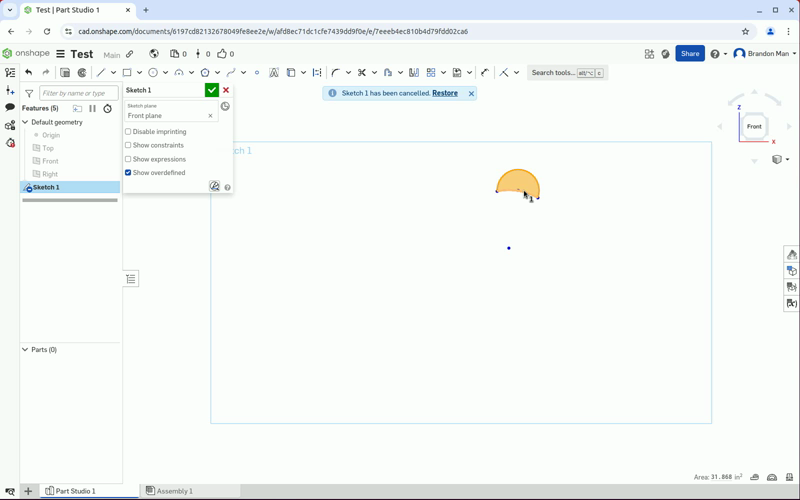
mouse_move(73, 352)
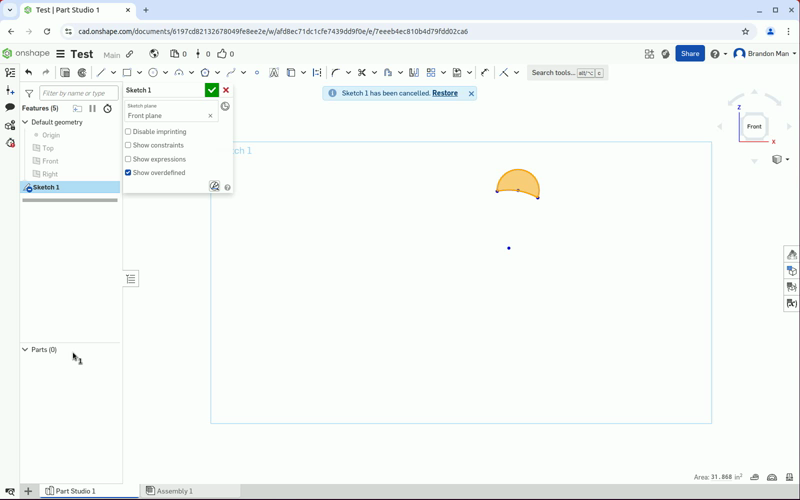
key(shift+y)
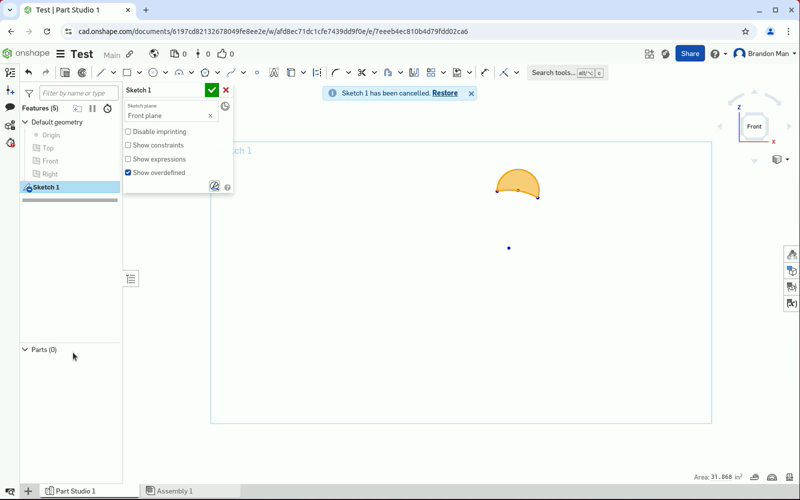
key(shift+e)
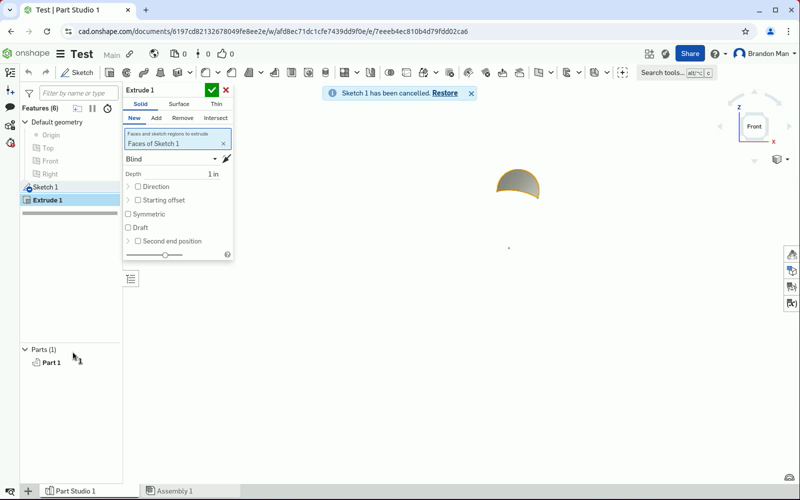
mouse_move(143, 106)
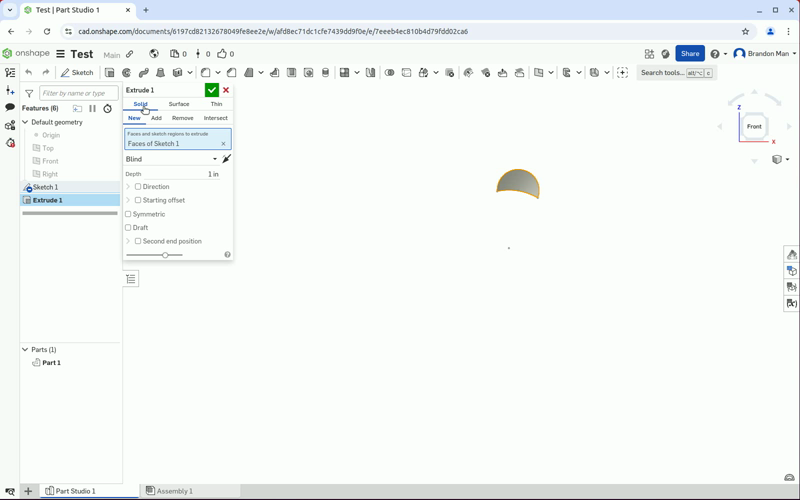
click(143, 106)
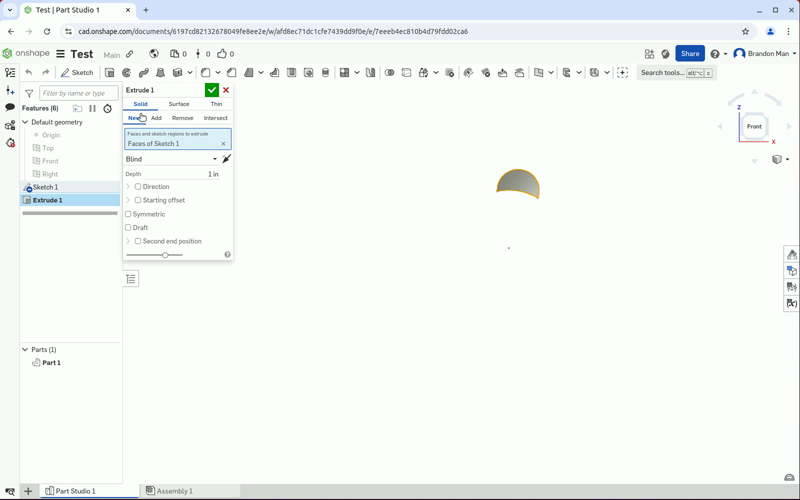
mouse_move(137, 120)
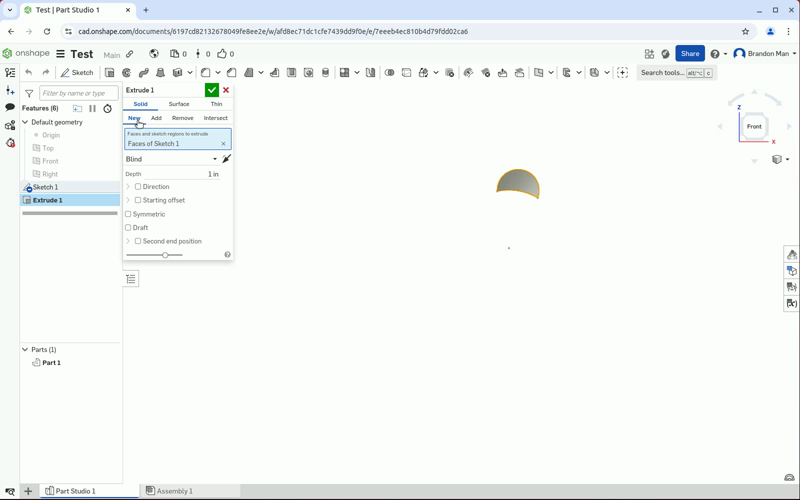
click(137, 120)
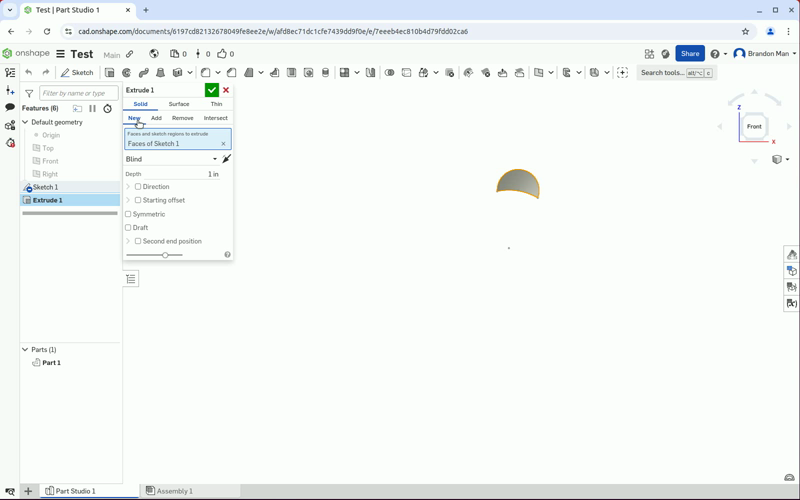
key(tab, 4)
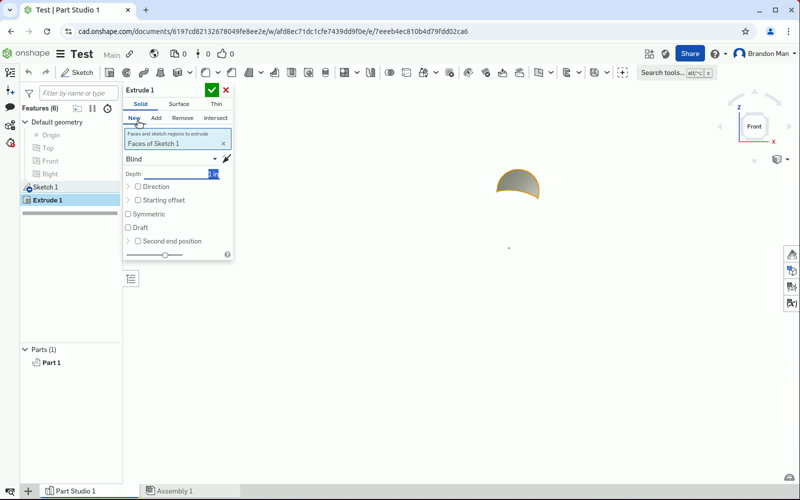
text(9.869)
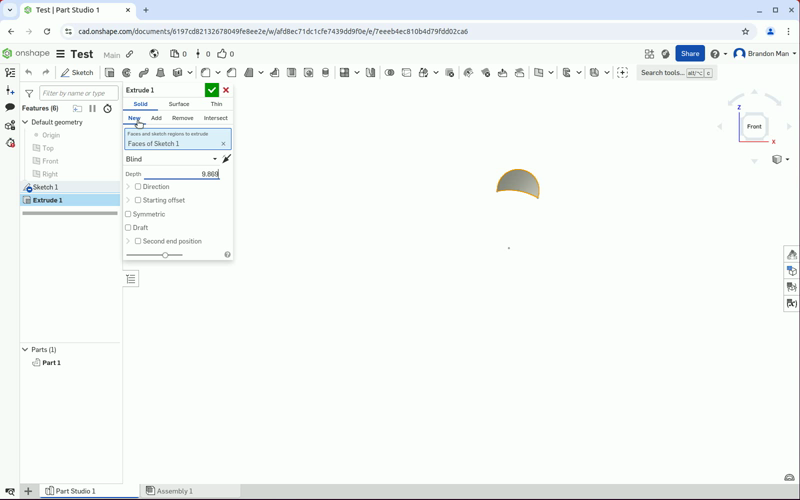
key(enter)
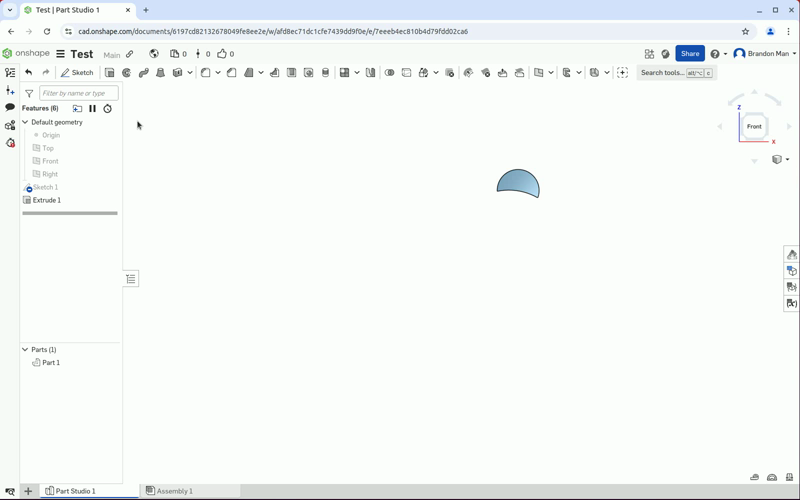
key(shift+h)
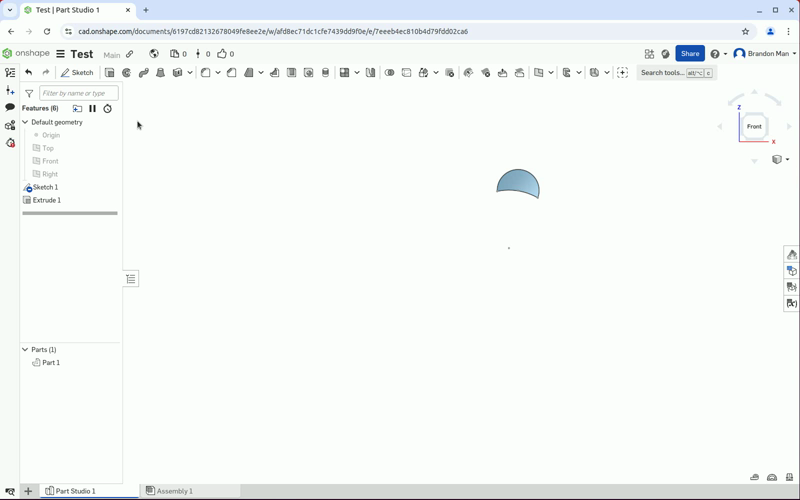
key(shift+h)
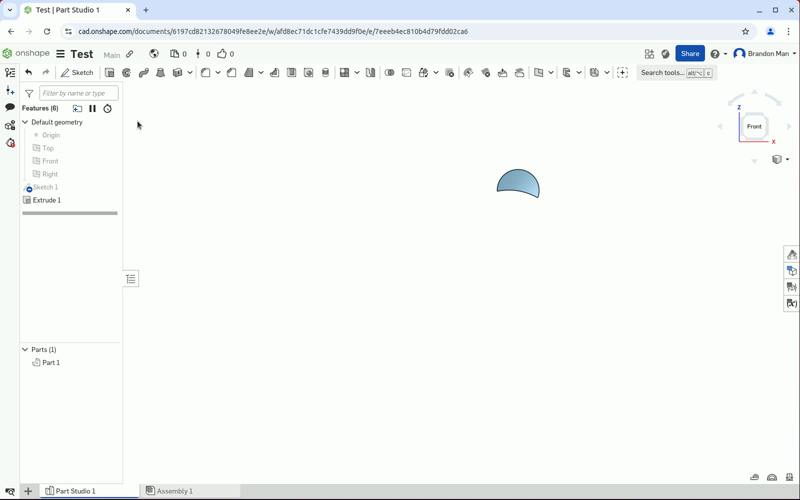
mouse_move(73, 189)
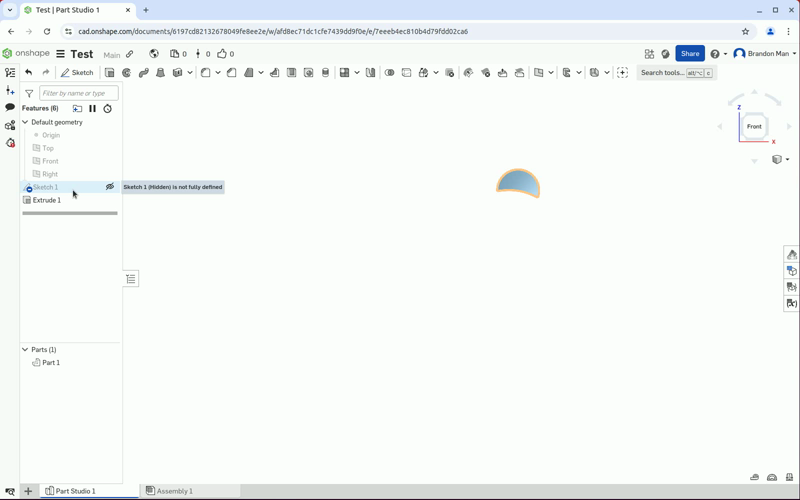
click(73, 189)
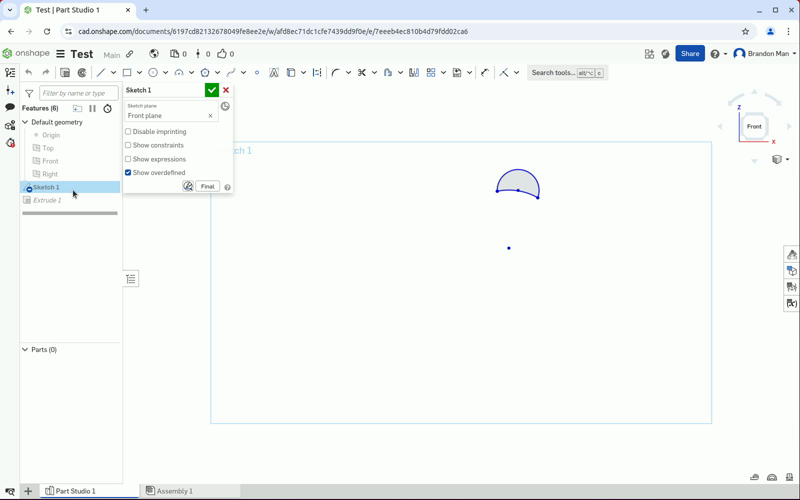
mouse_move(229, 92)
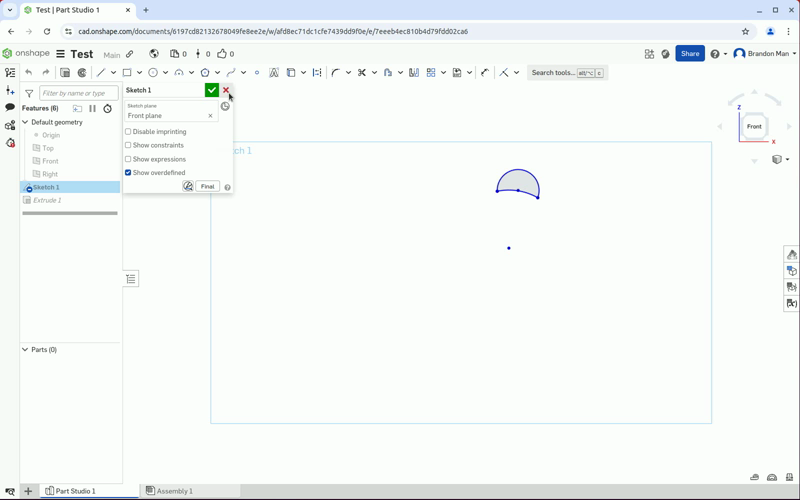
click(229, 92)
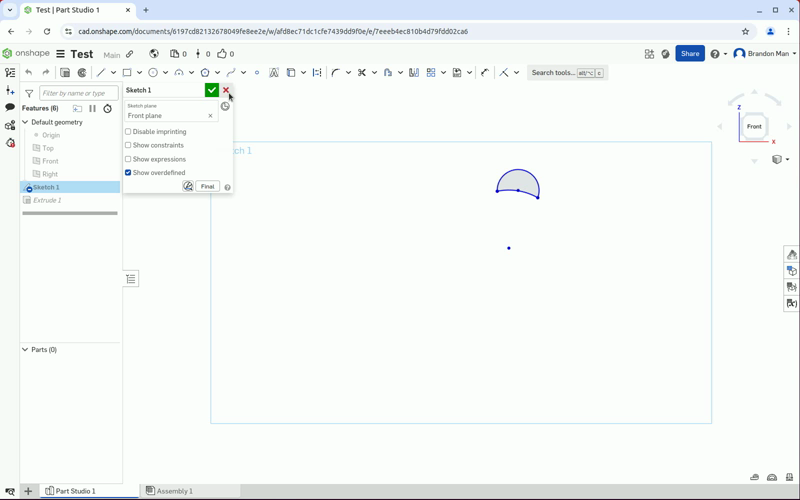
key(shift+s)
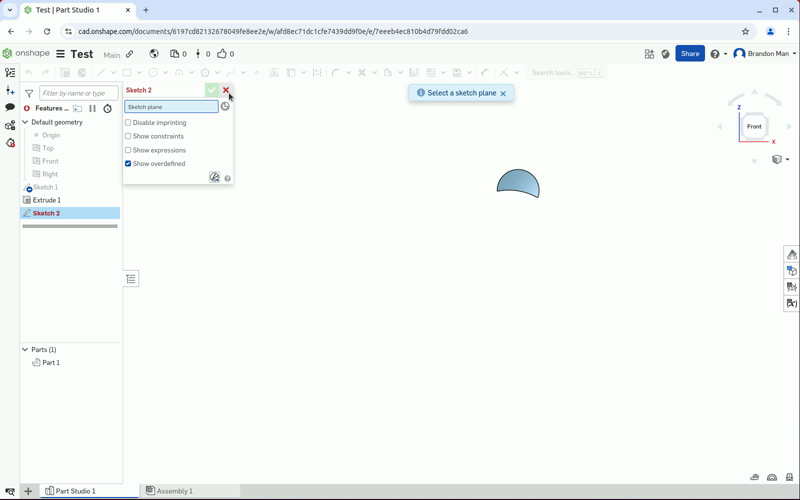
mouse_move(73, 163)
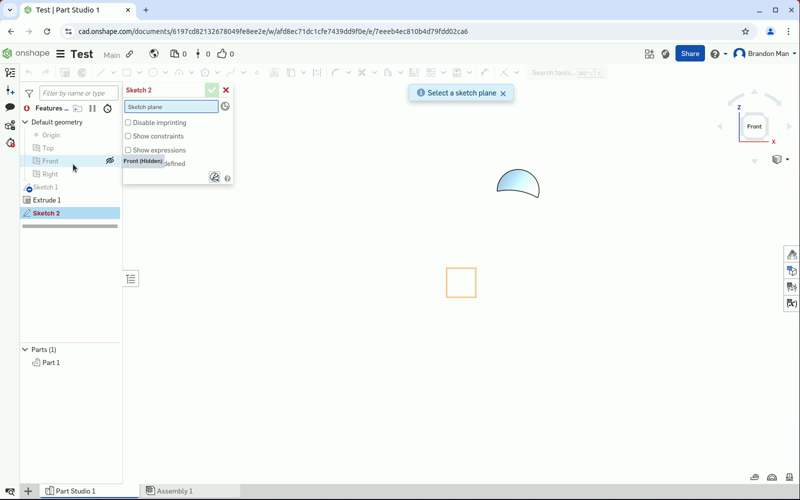
click(73, 163)
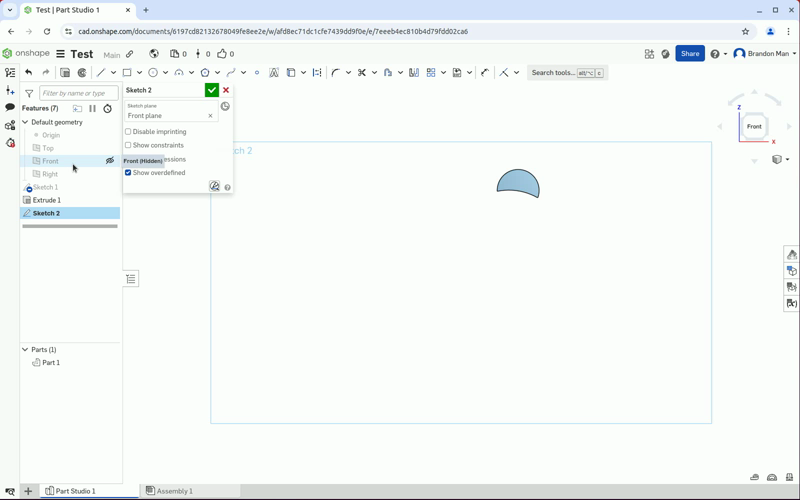
mouse_move(73, 352)
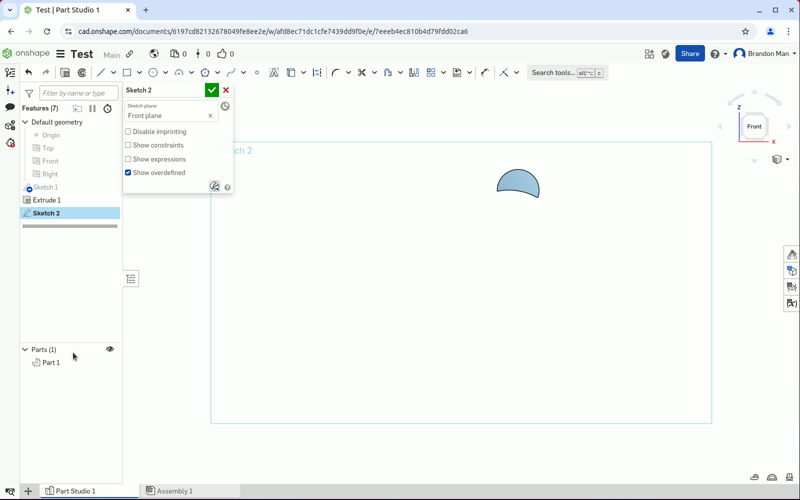
key(y)
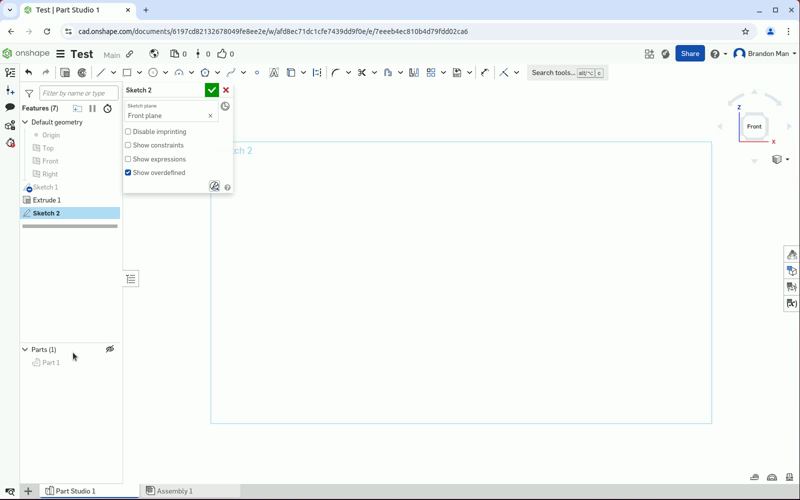
key(a)
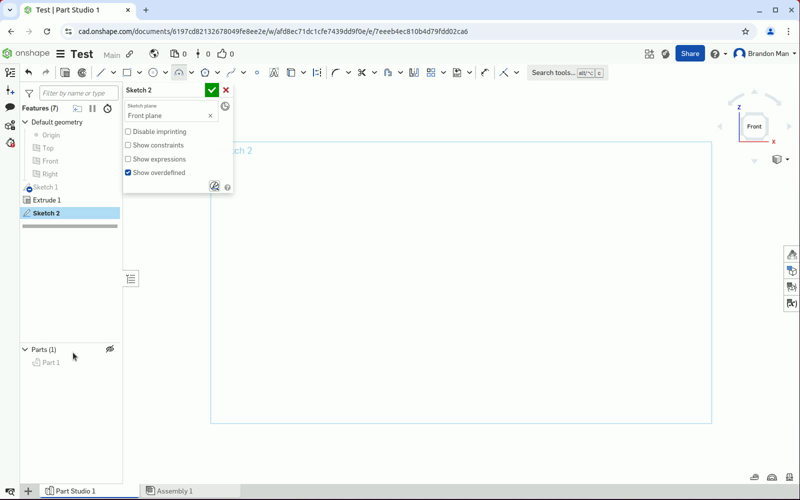
key_down(shift)
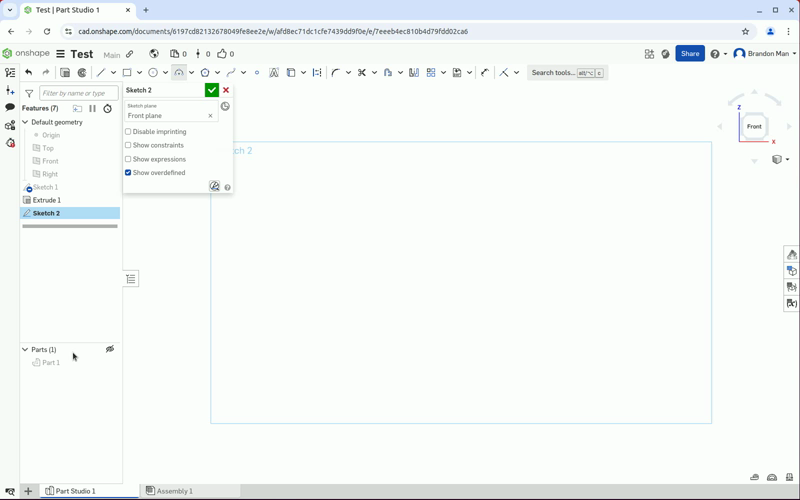
mouse_move(497, 191)
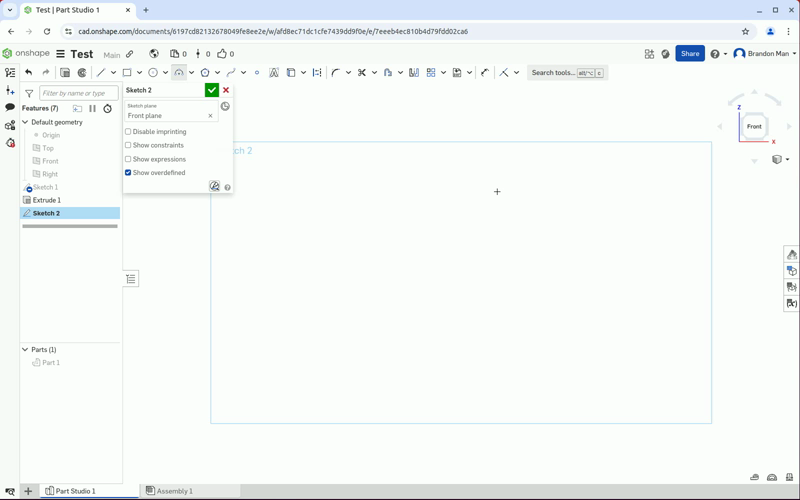
click(497, 191)
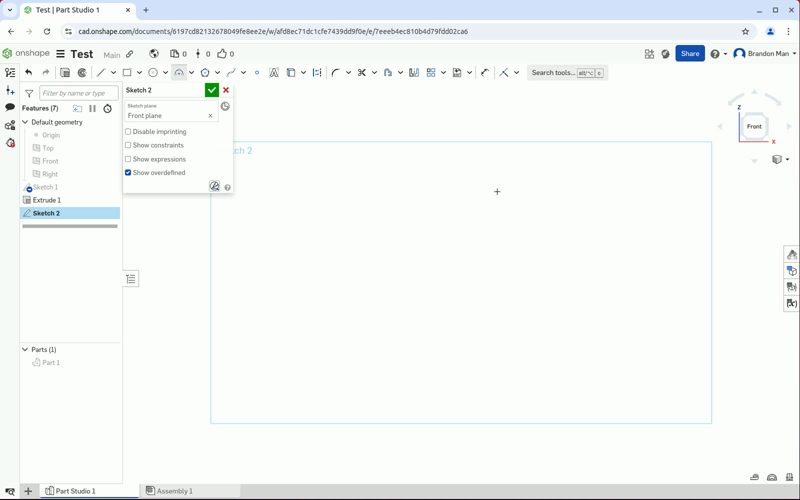
key_up(shift)
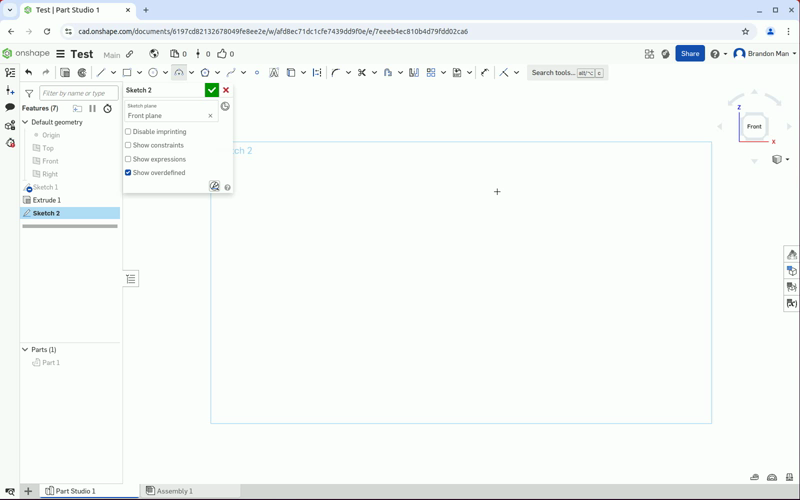
key_down(shift)
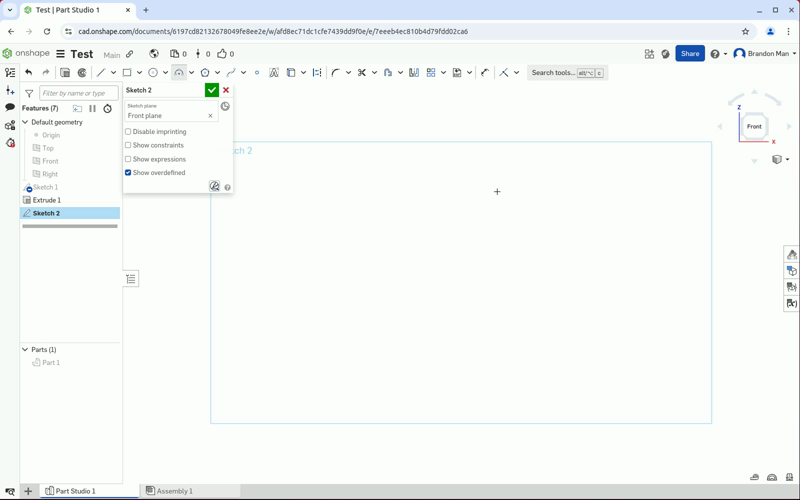
mouse_move(537, 197)
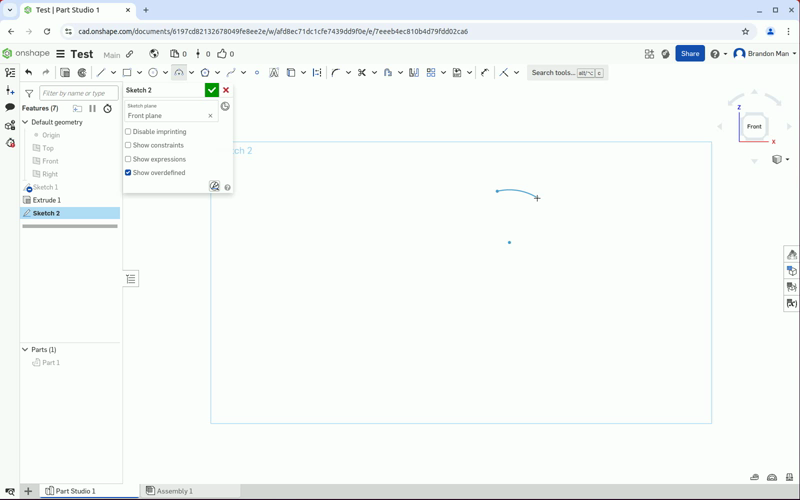
click(537, 197)
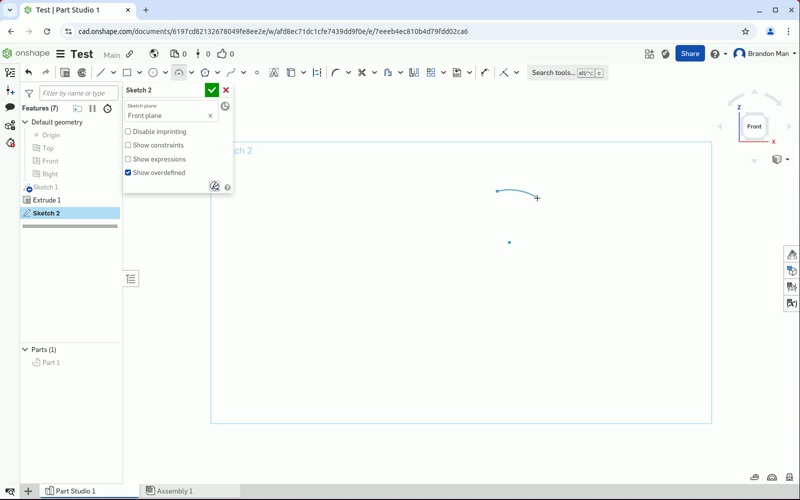
mouse_move(501, 291)
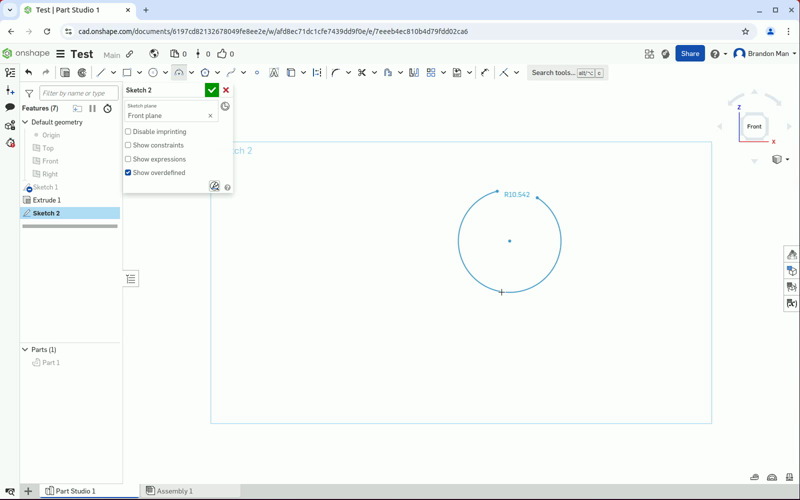
click(501, 291)
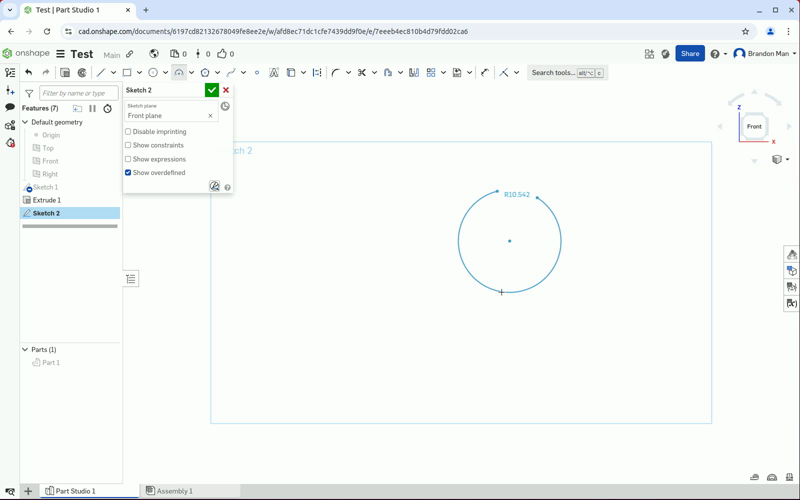
key_up(shift)
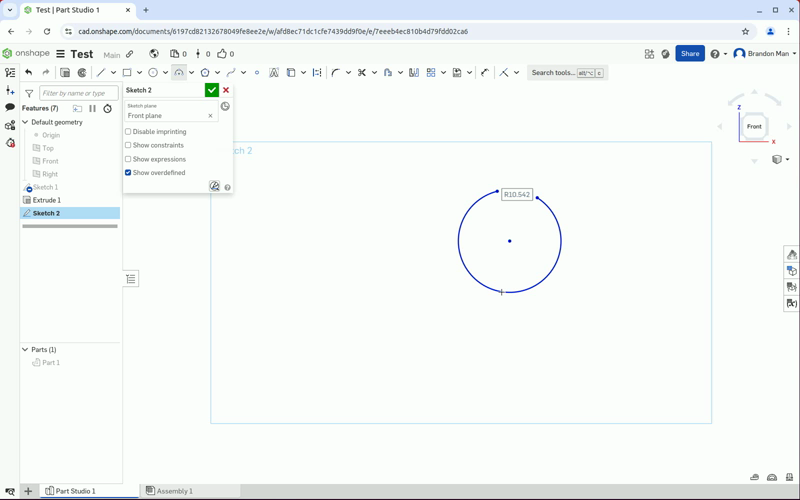
mouse_move(537, 197)
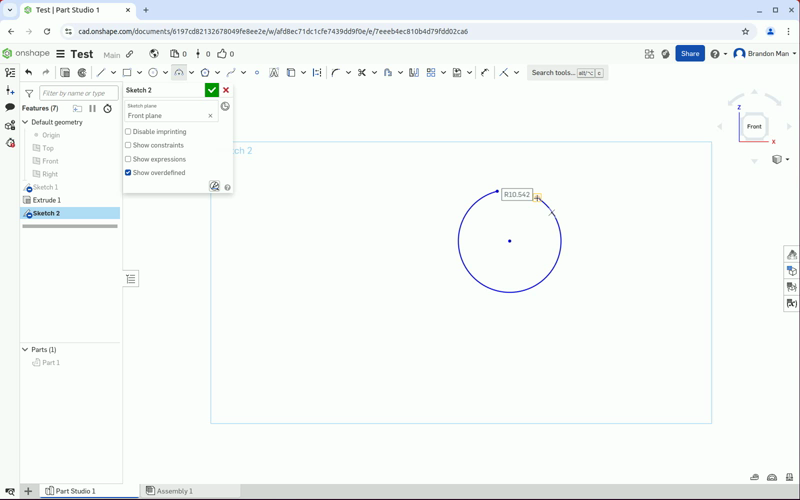
click(537, 197)
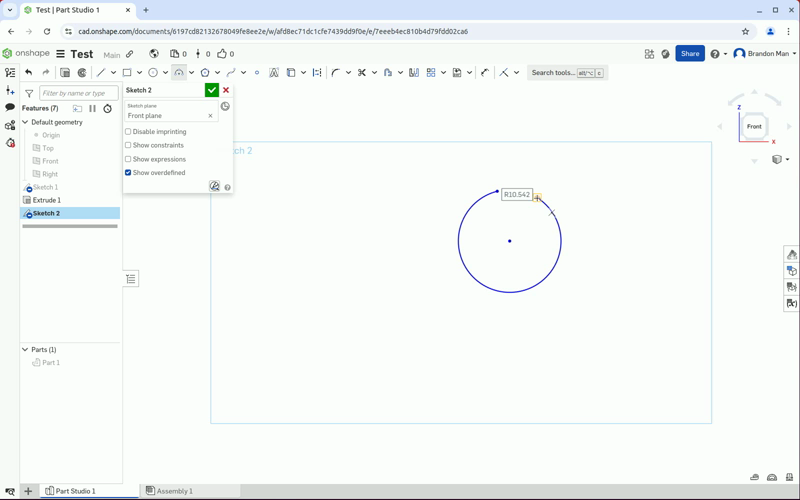
mouse_move(497, 191)
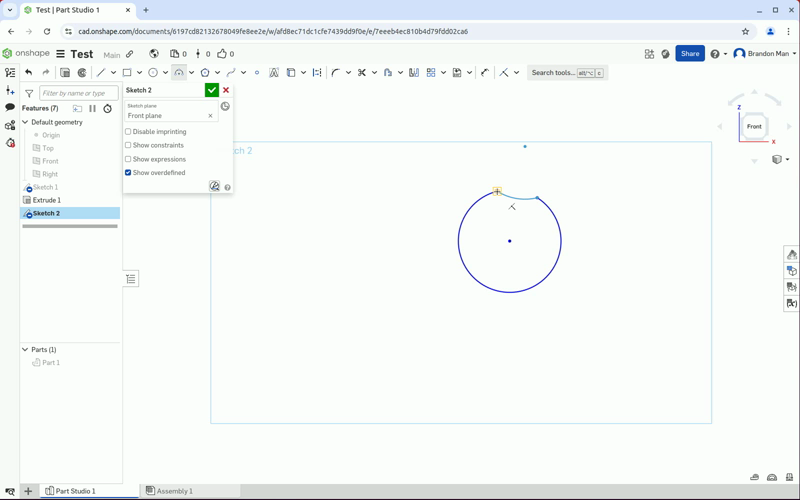
click(497, 191)
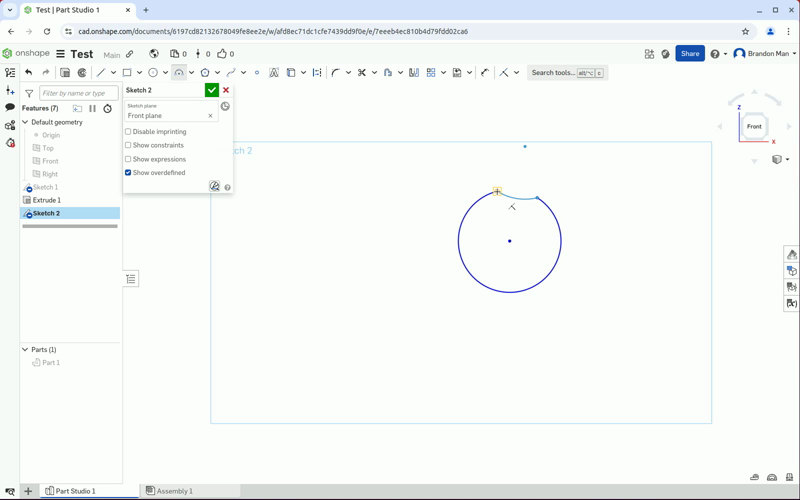
key_down(shift)
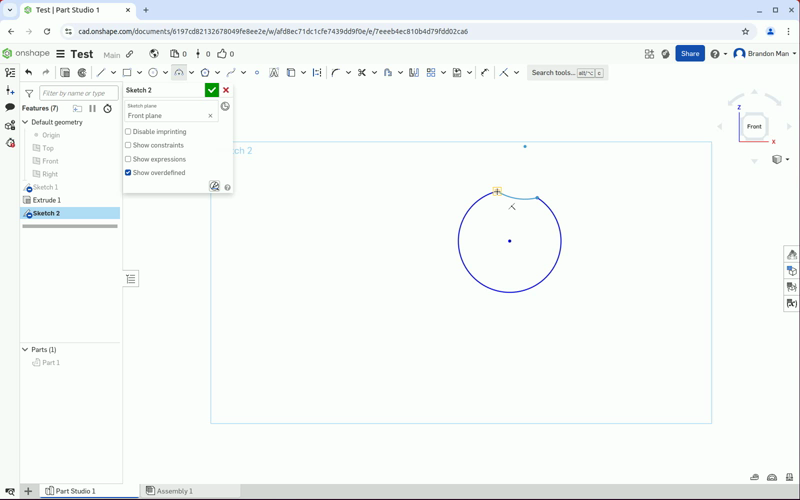
mouse_move(514, 210)
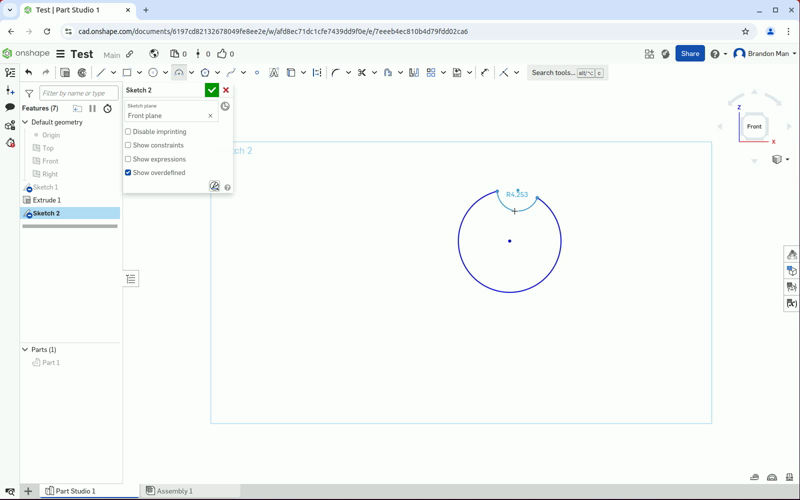
click(514, 210)
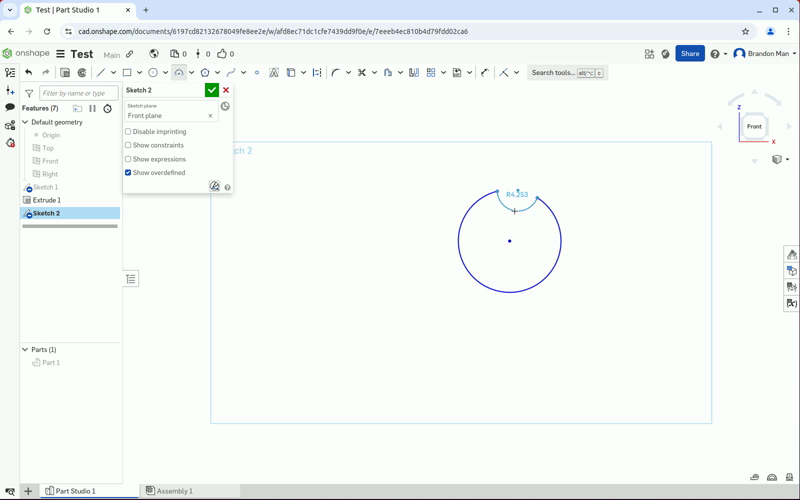
key_up(shift)
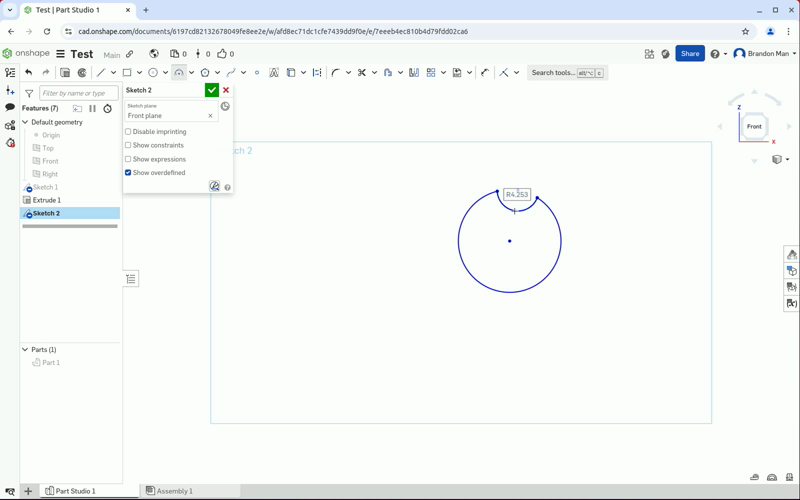
key(esc)
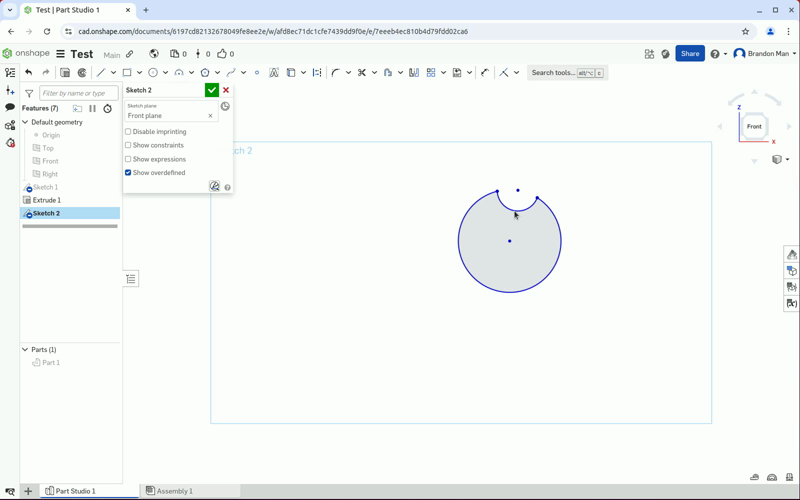
mouse_move(502, 277)
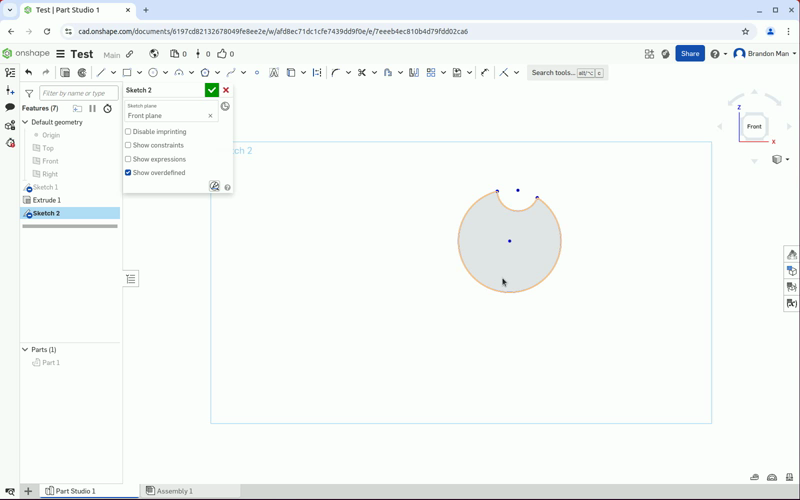
click(502, 277)
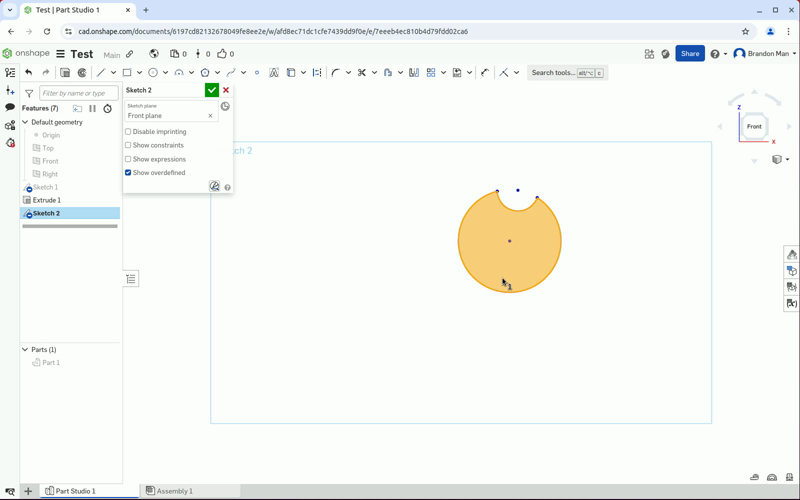
mouse_move(73, 352)
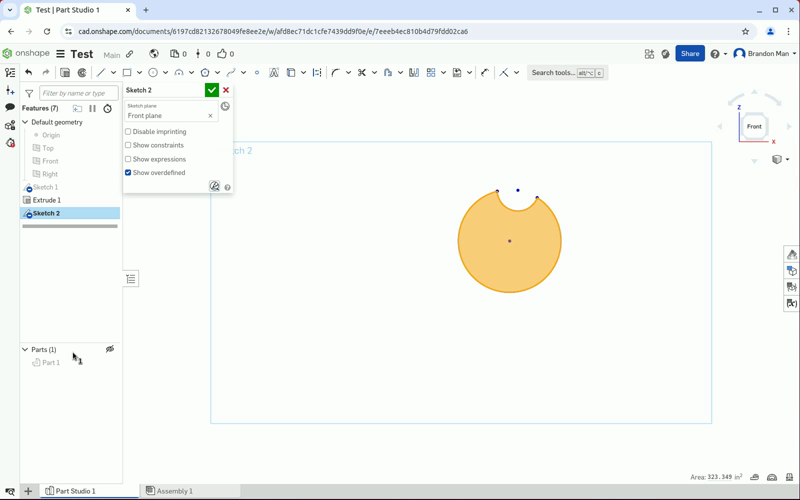
key(shift+y)
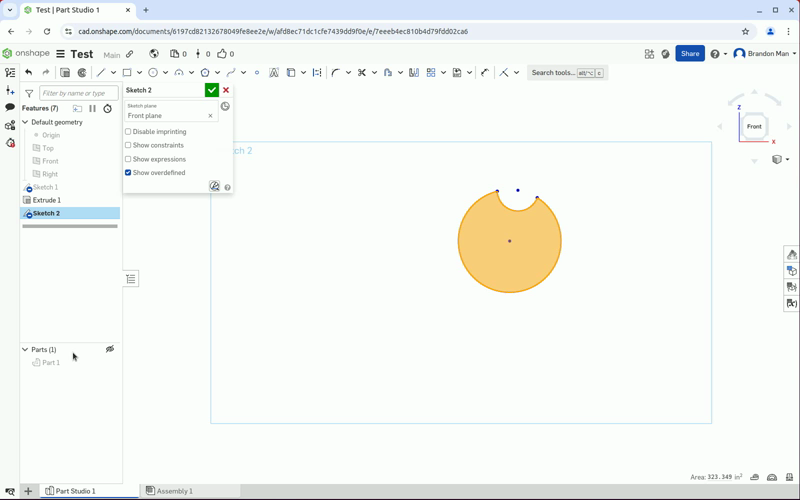
key(shift+e)
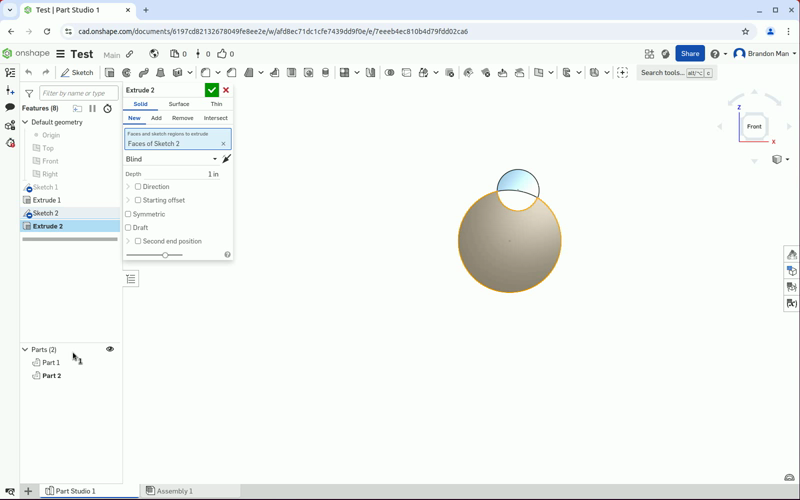
mouse_move(143, 106)
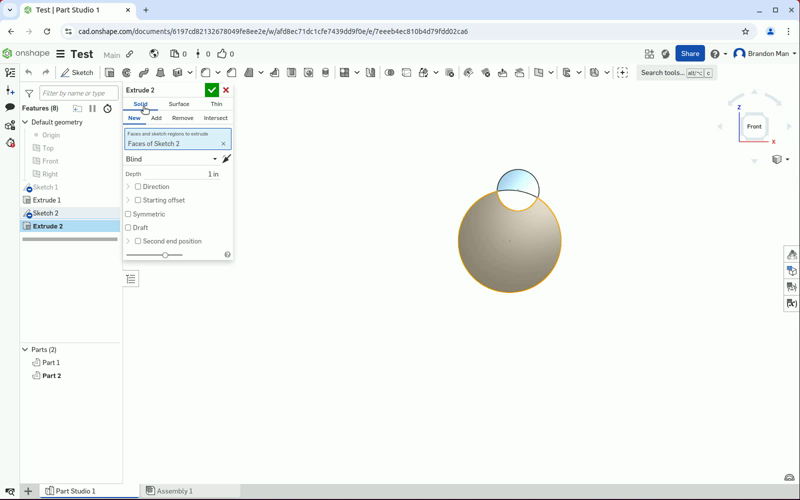
click(143, 106)
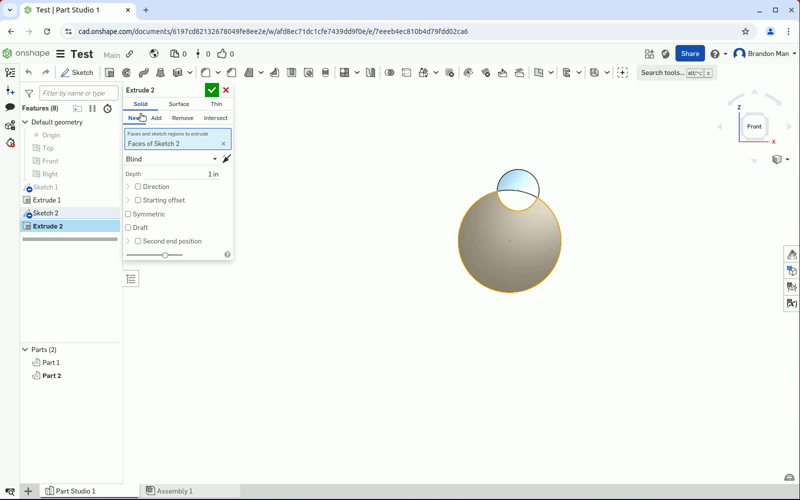
mouse_move(137, 120)
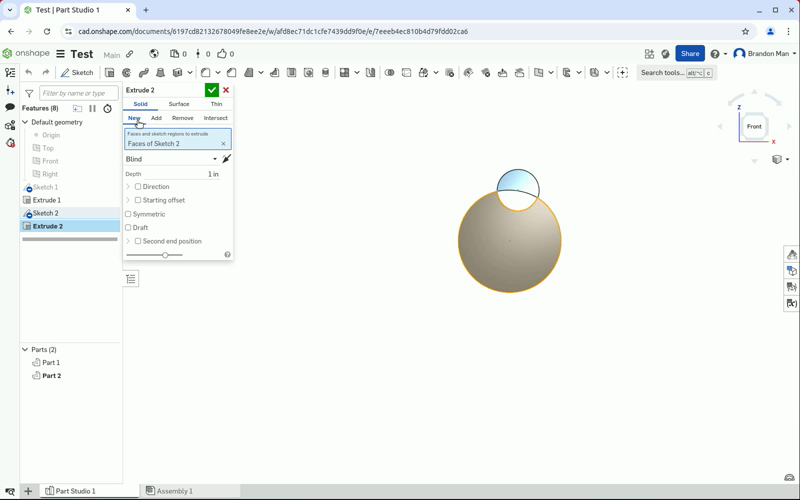
click(137, 120)
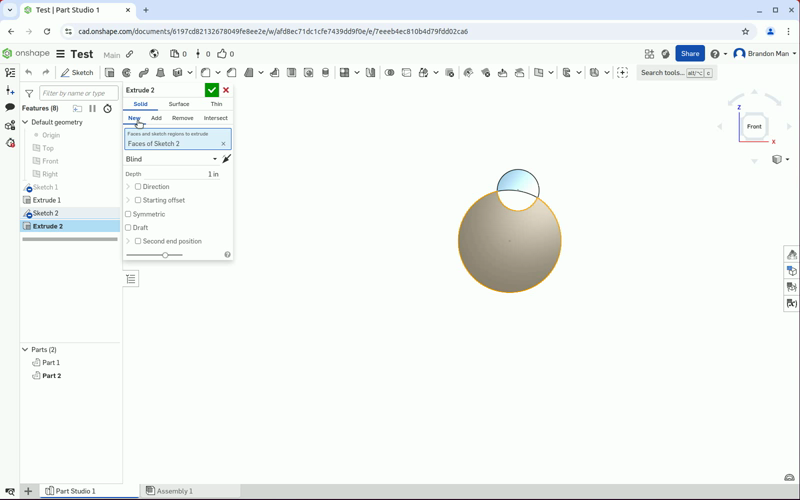
key(tab, 4)
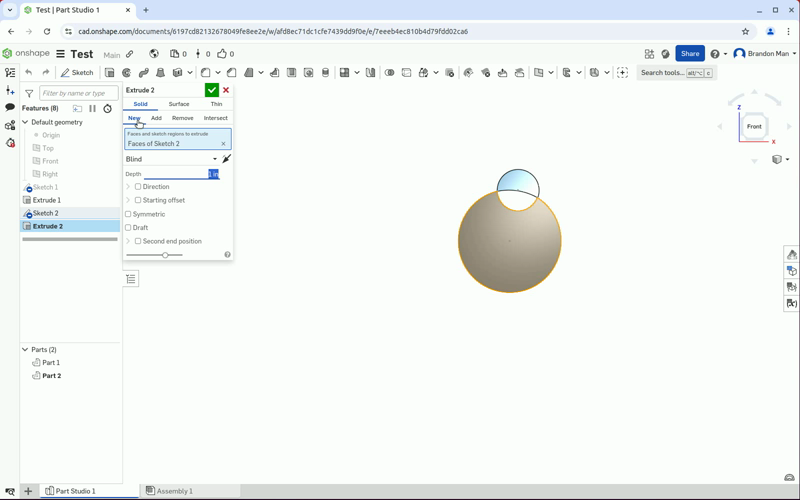
text(9.869)
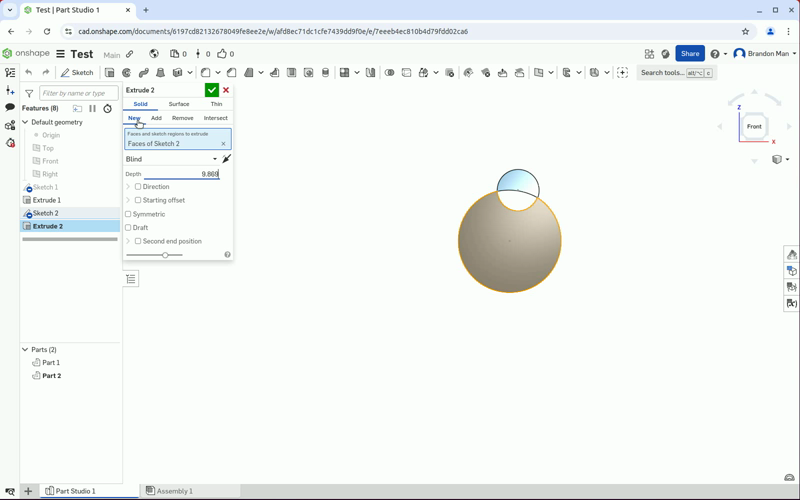
key(enter)
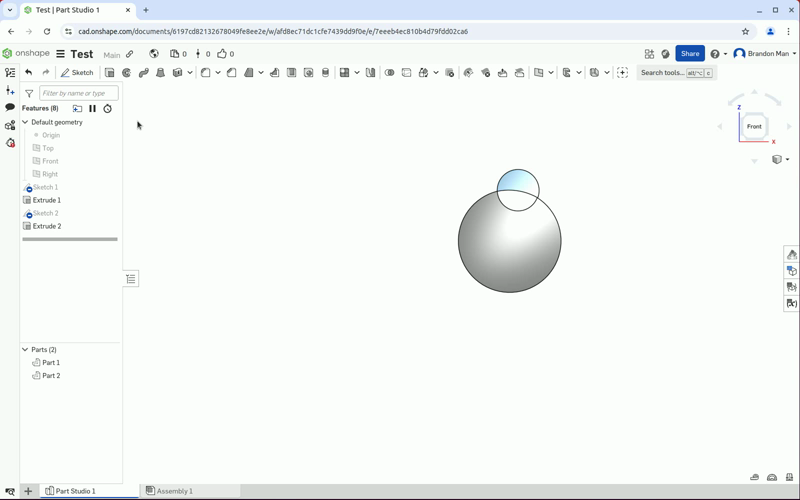
key(shift+h)
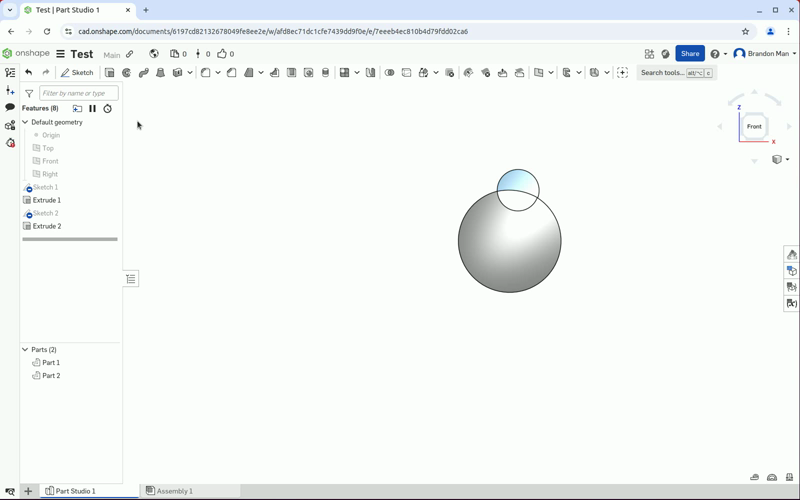
key(shift+h)
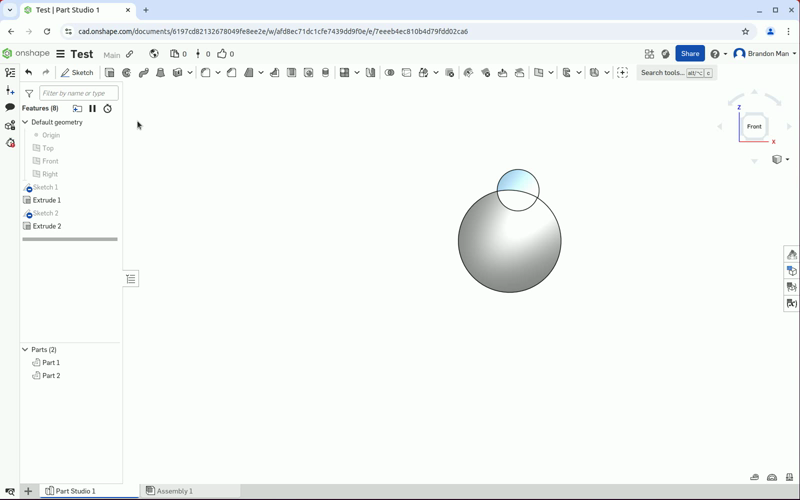
mouse_move(73, 189)
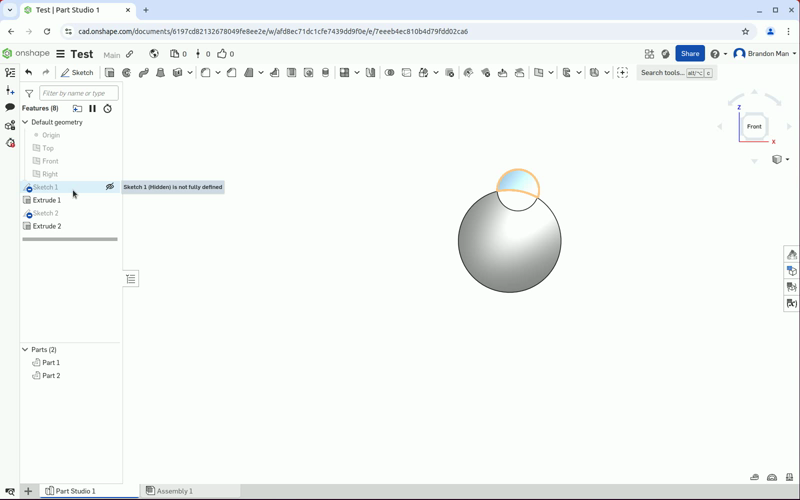
click(73, 189)
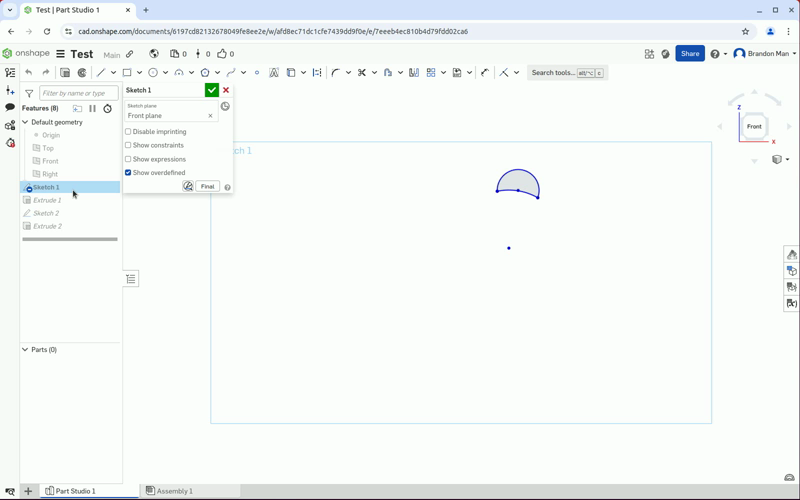
mouse_move(229, 92)
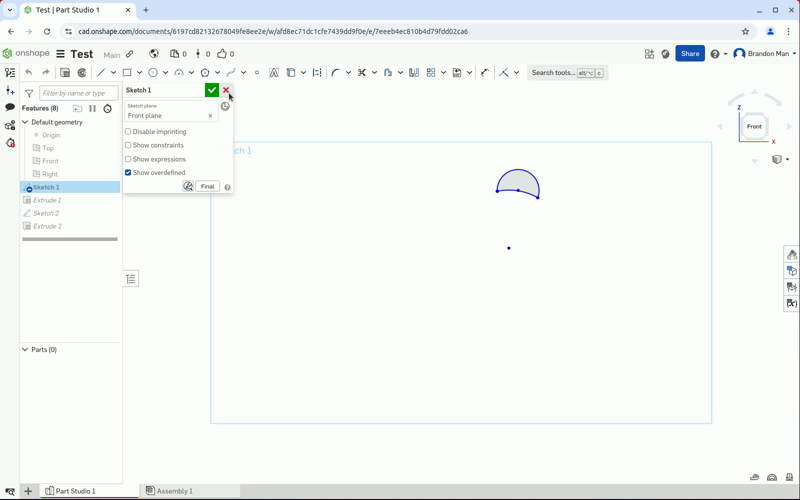
click(229, 92)
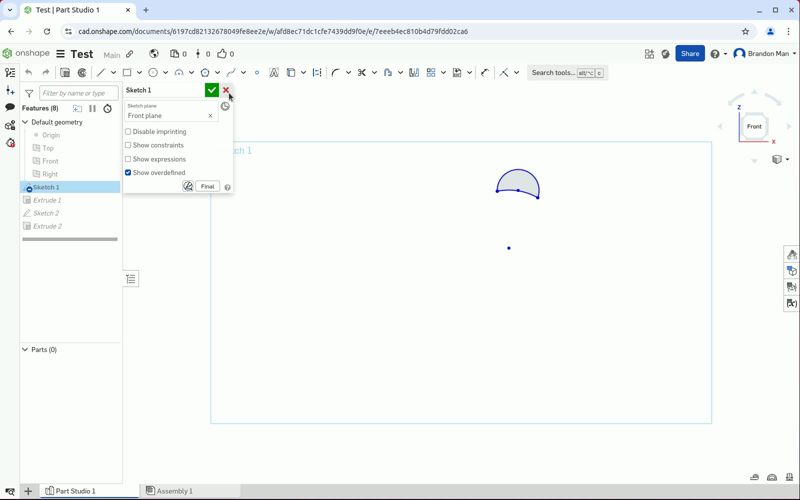
key(shift+s)
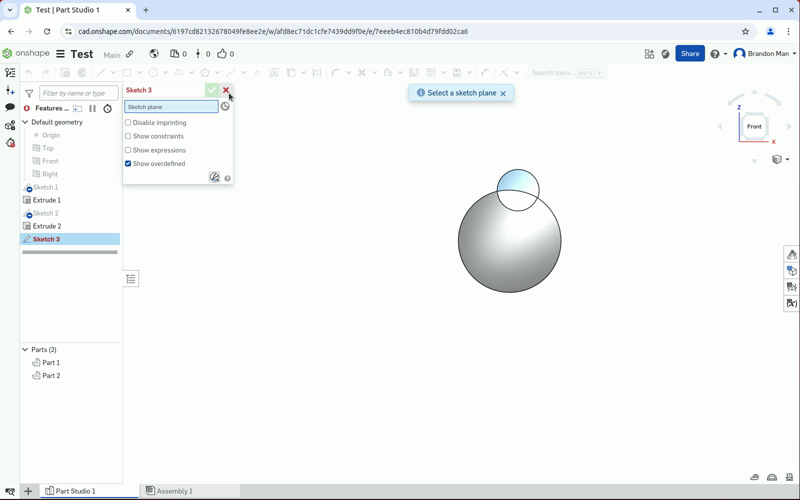
mouse_move(73, 163)
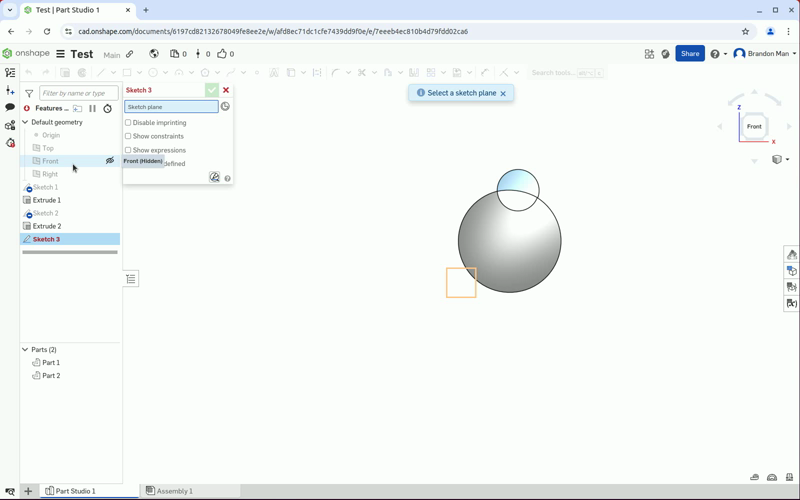
click(73, 163)
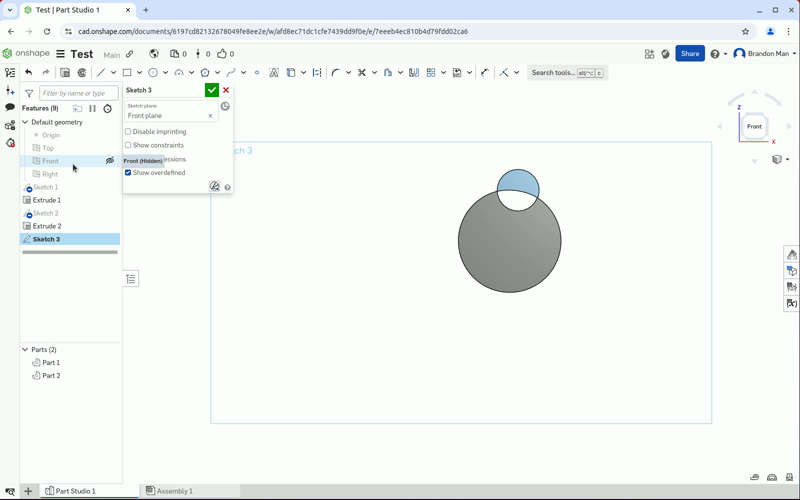
mouse_move(73, 352)
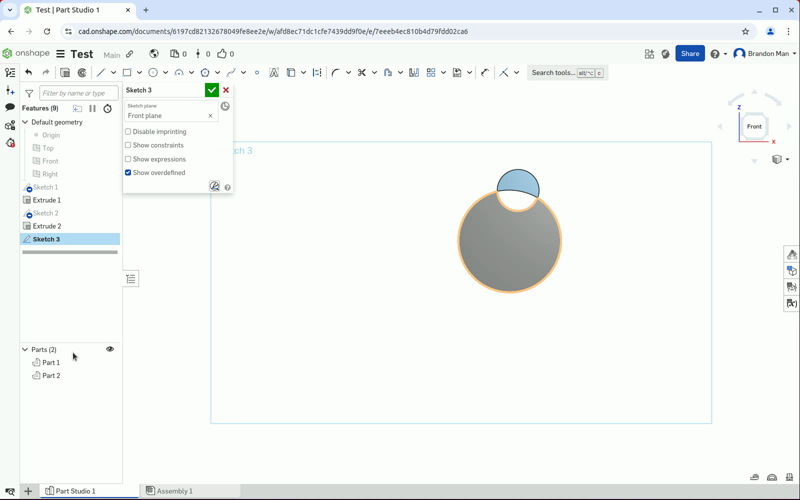
key(y)
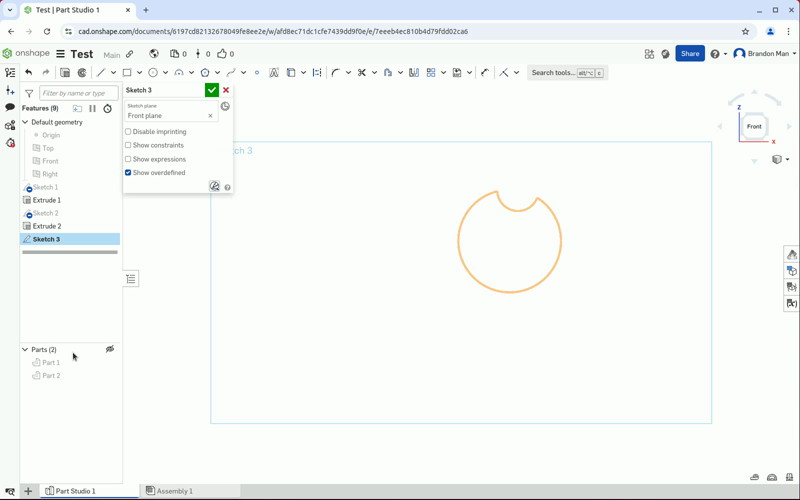
key(a)
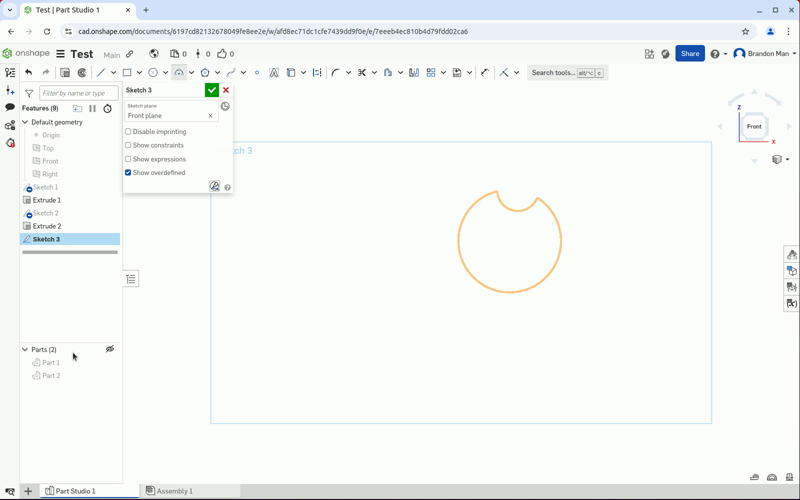
key_down(shift)
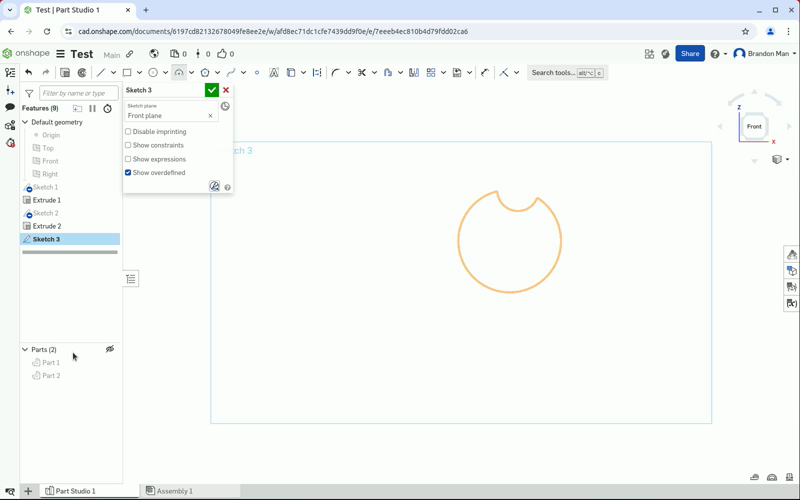
mouse_move(497, 191)
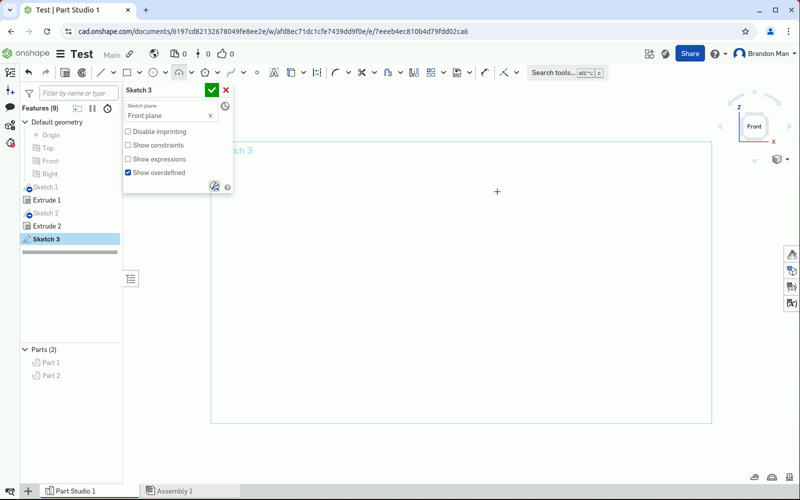
click(497, 191)
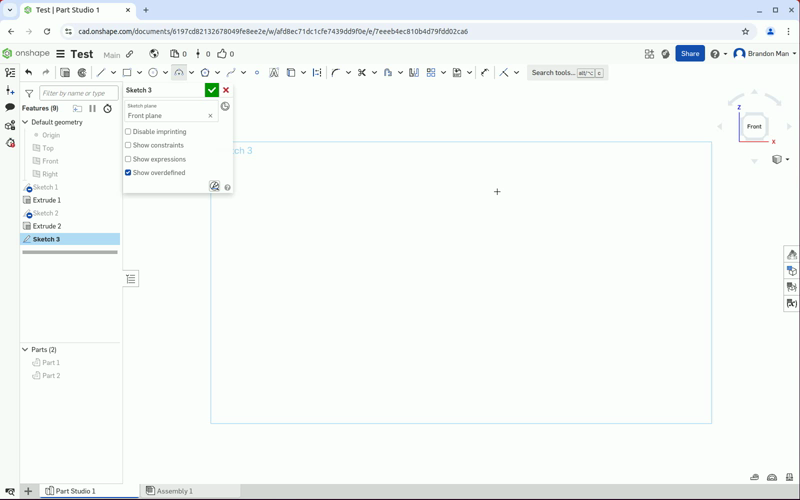
key_up(shift)
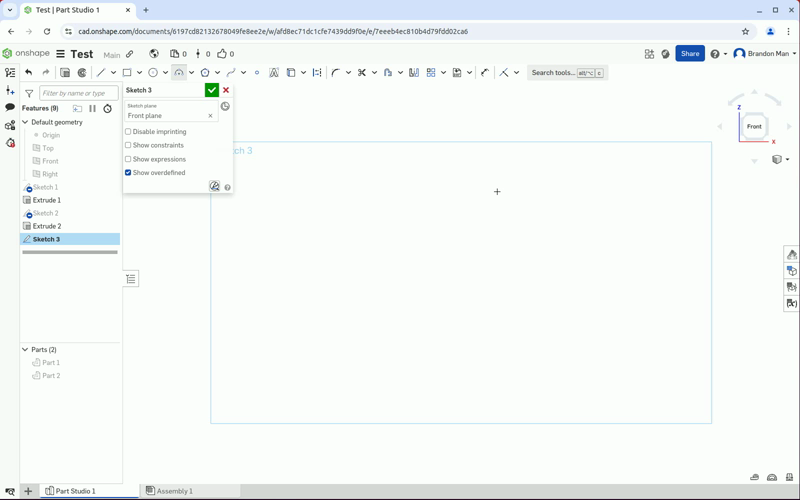
key_down(shift)
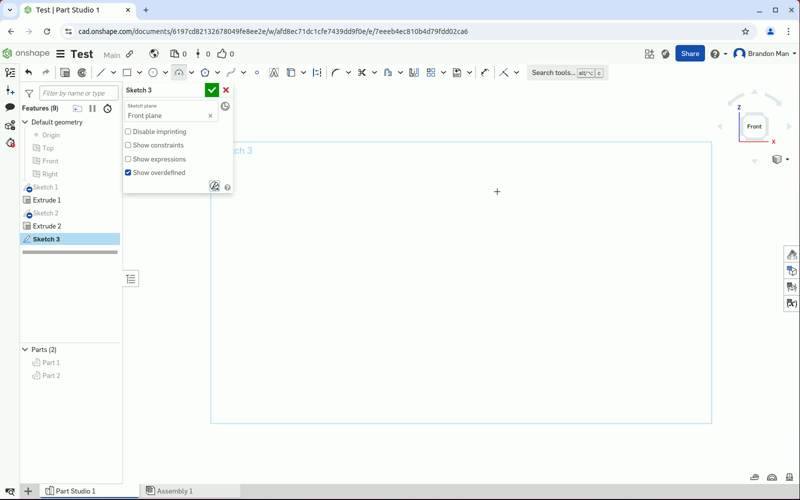
mouse_move(537, 198)
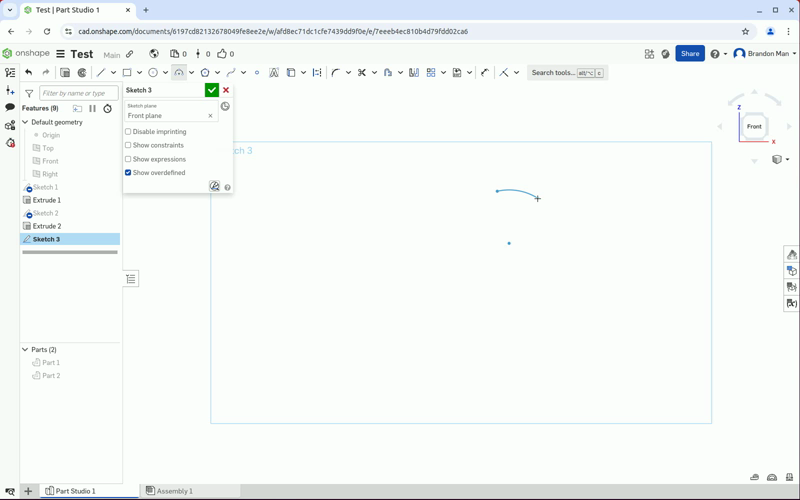
click(537, 198)
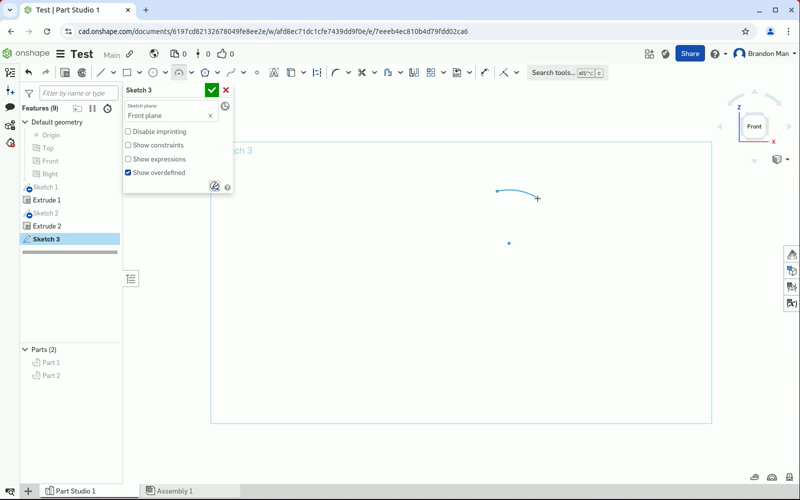
mouse_move(514, 211)
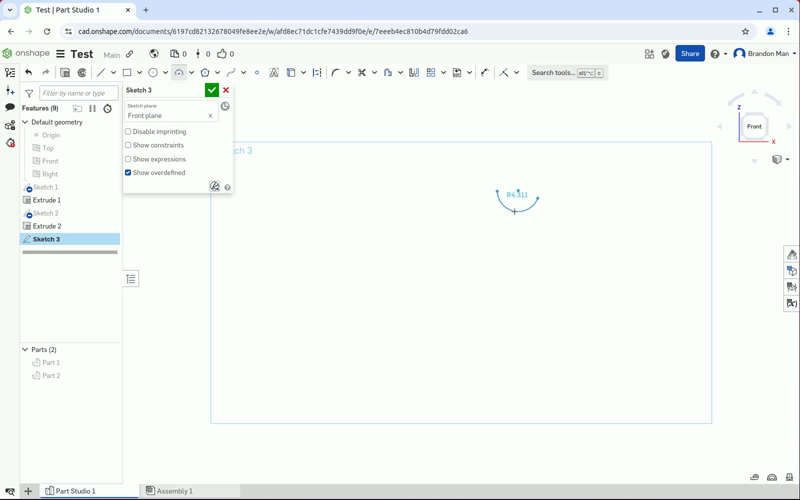
click(514, 211)
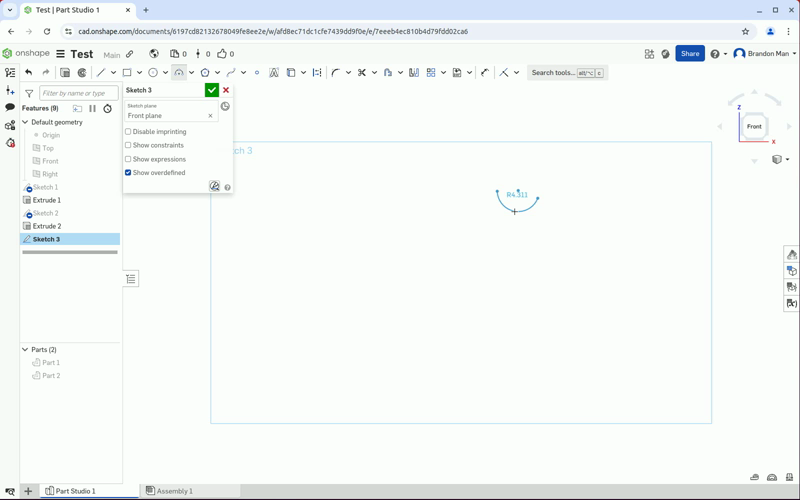
key_up(shift)
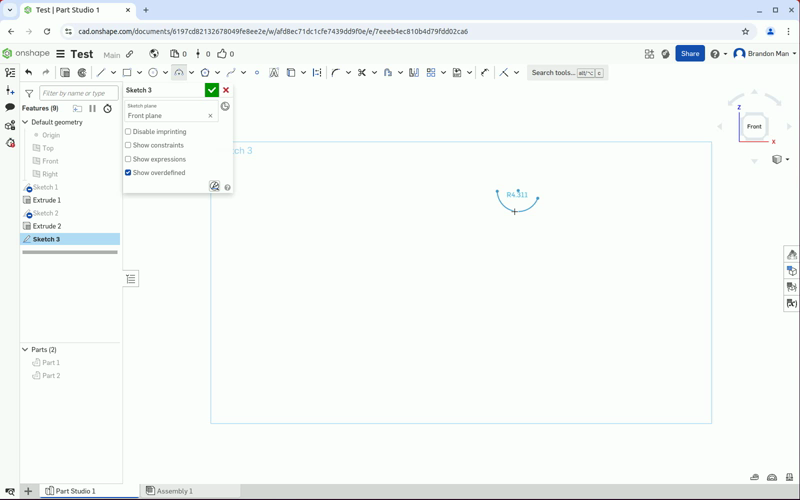
mouse_move(537, 198)
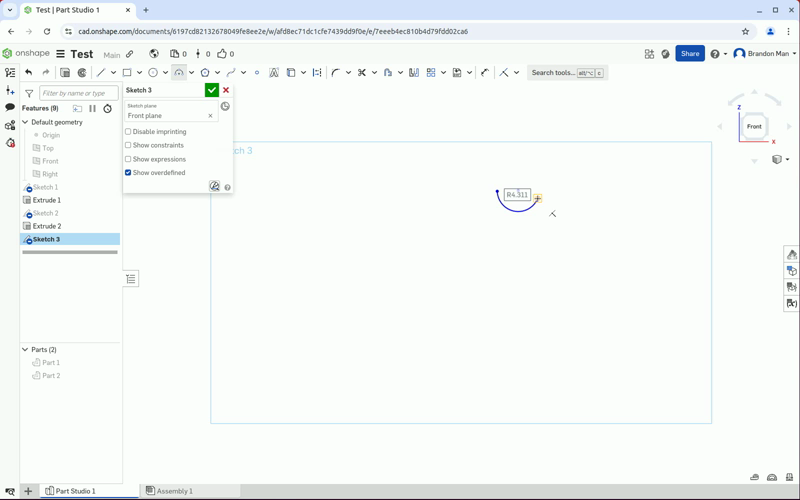
click(537, 198)
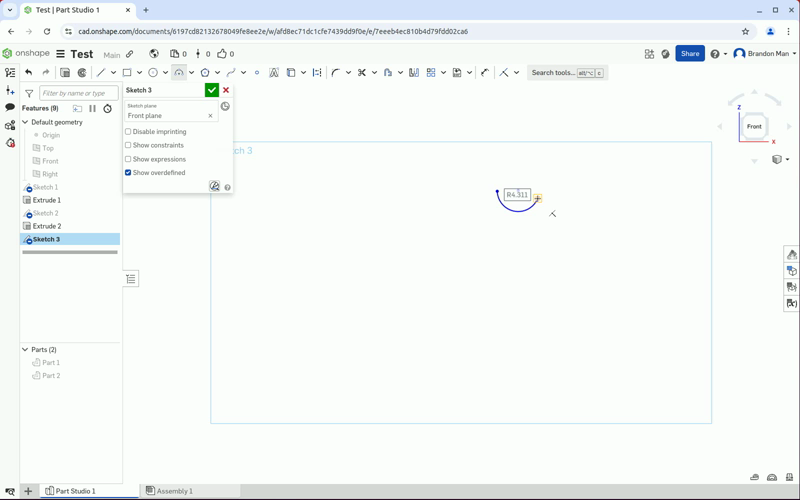
mouse_move(497, 191)
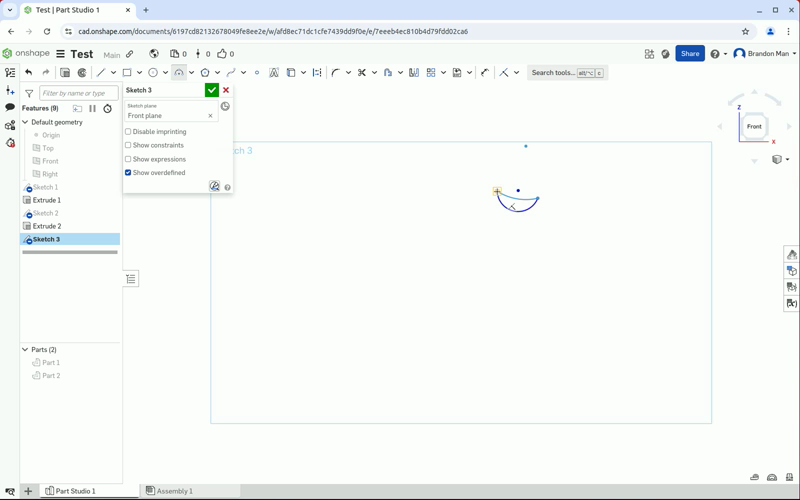
click(497, 191)
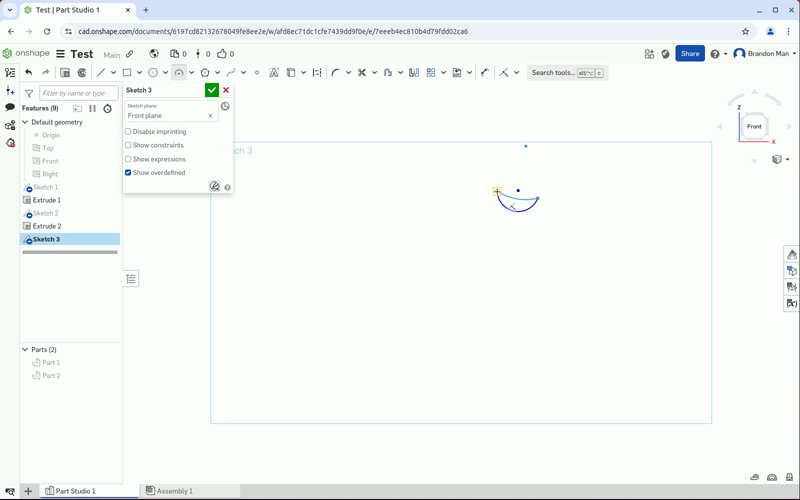
key_down(shift)
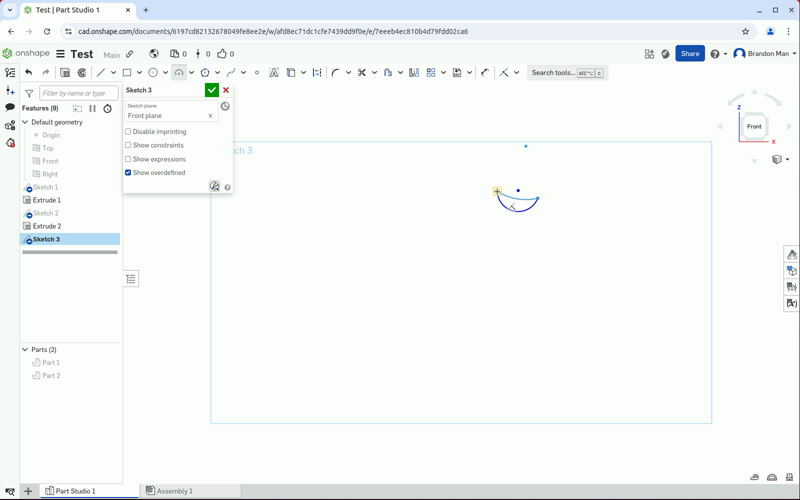
mouse_move(518, 190)
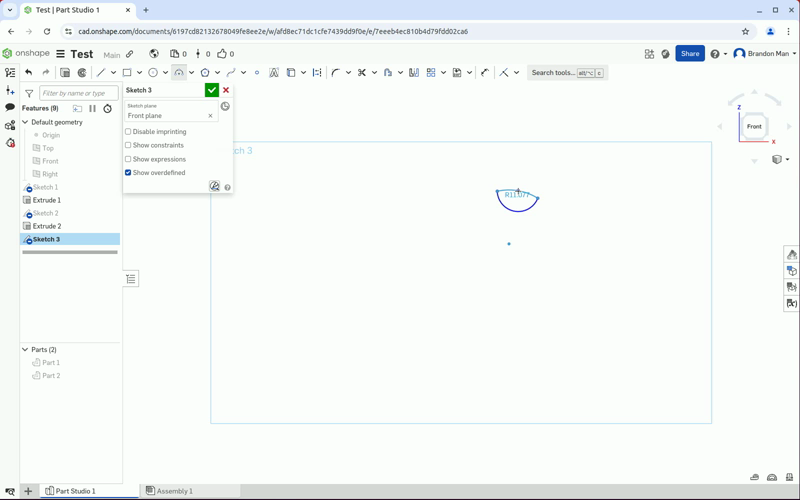
click(518, 190)
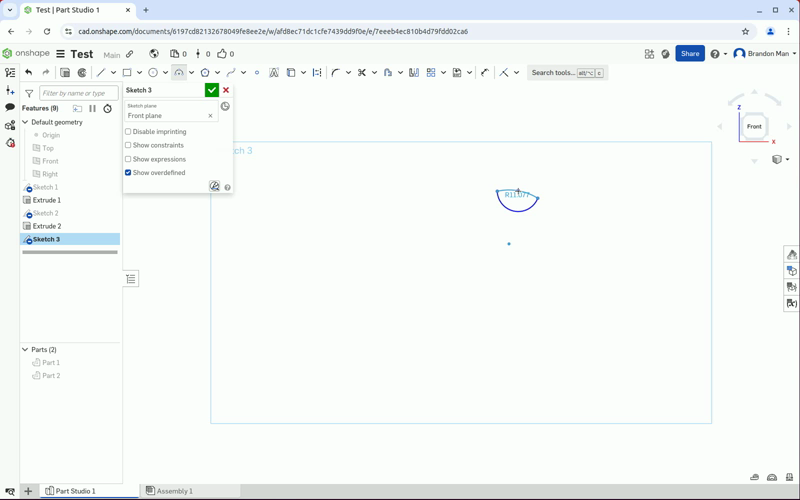
key_up(shift)
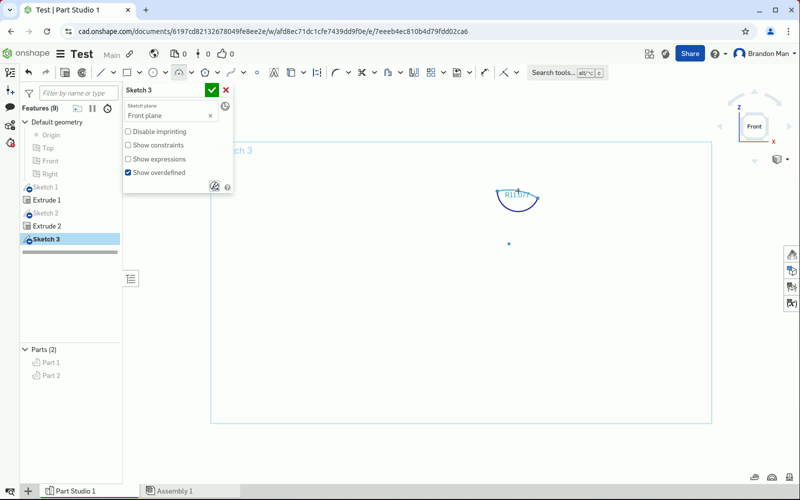
key(esc)
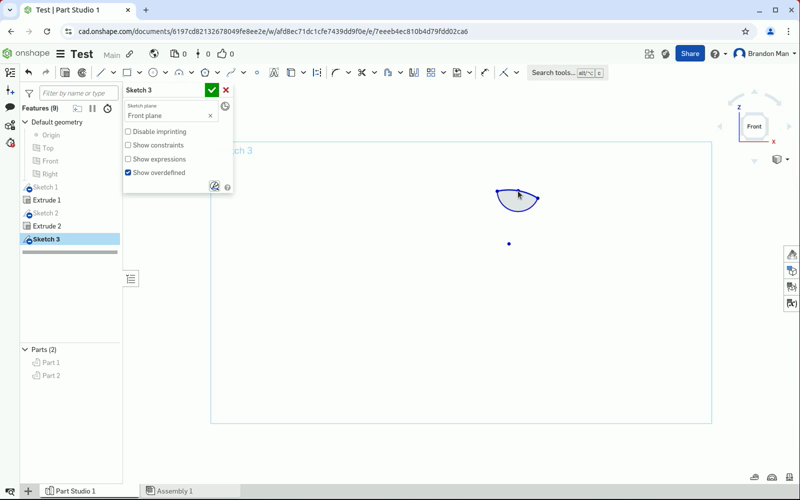
mouse_move(513, 200)
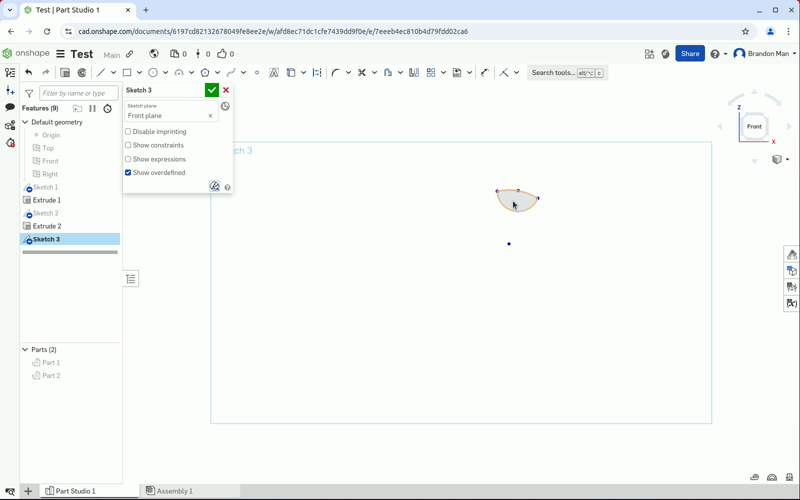
scroll(6)
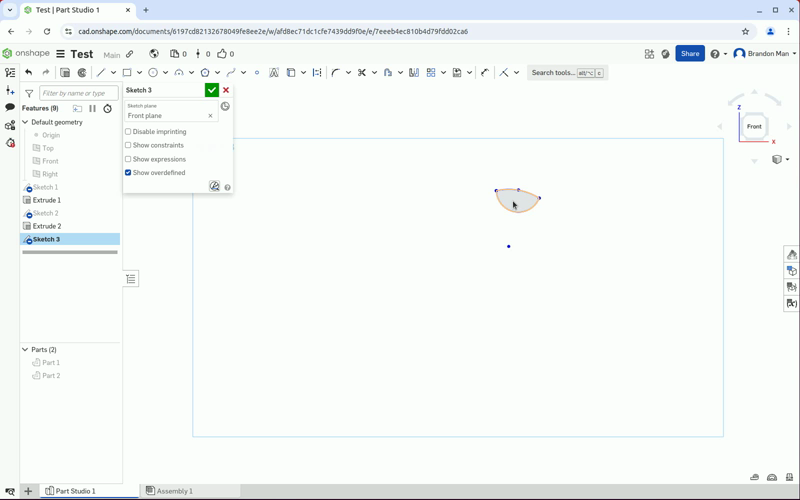
scroll(6)
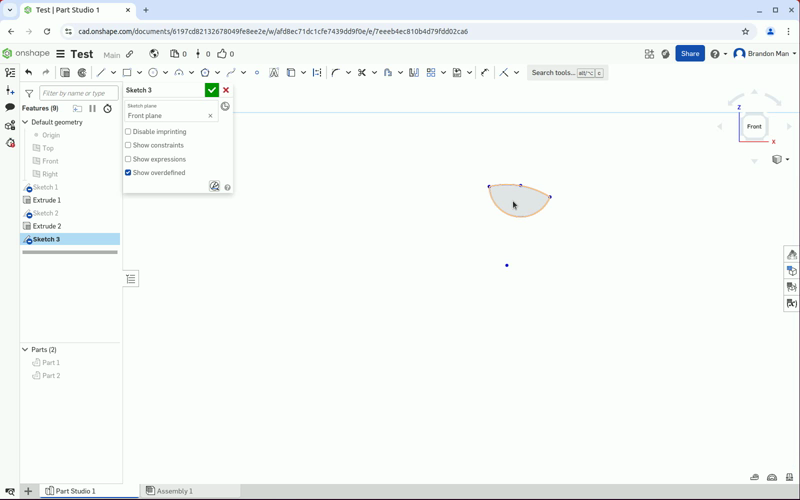
scroll(6)
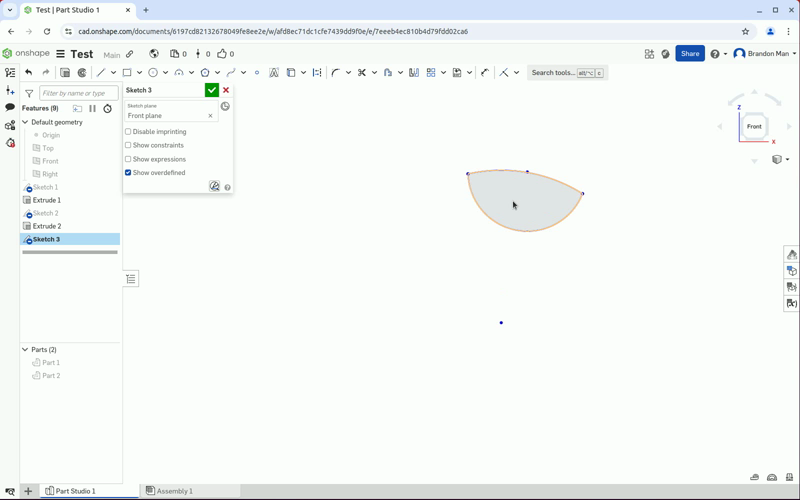
scroll(6)
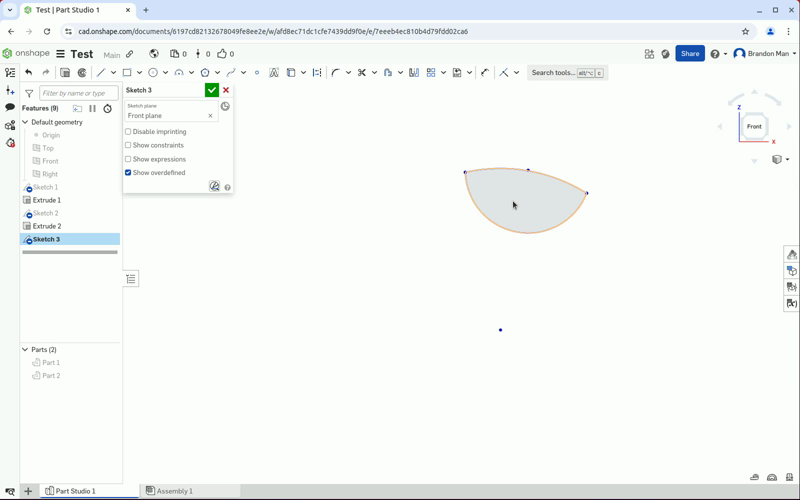
scroll(6)
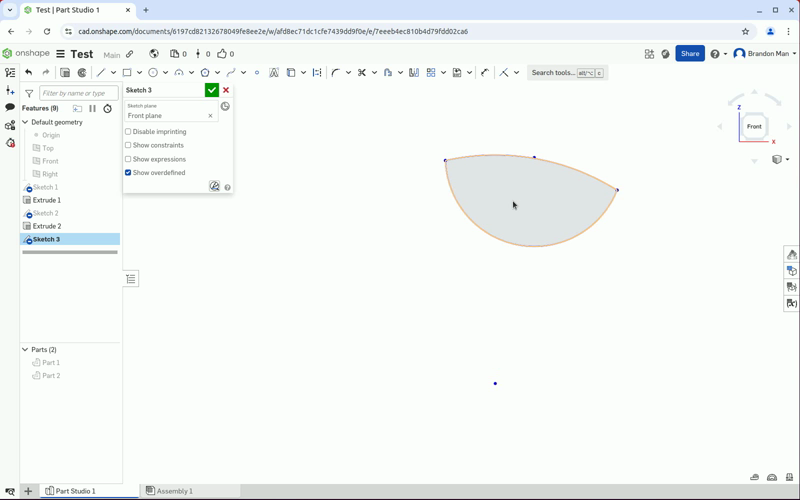
scroll(6)
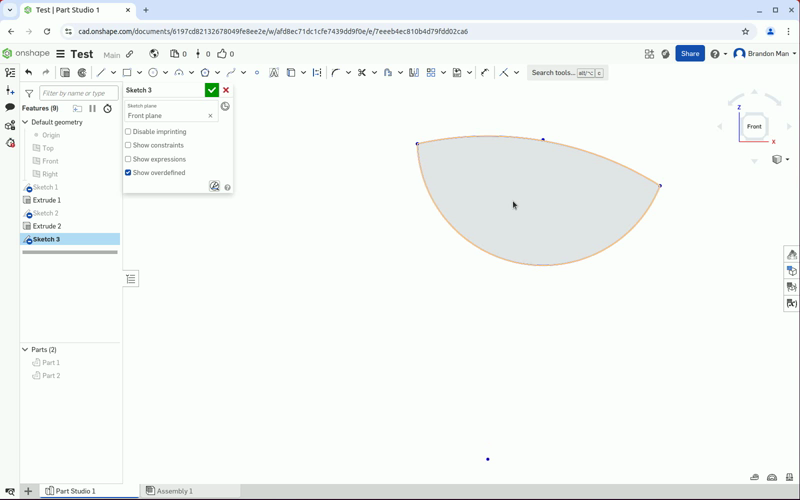
scroll(6)
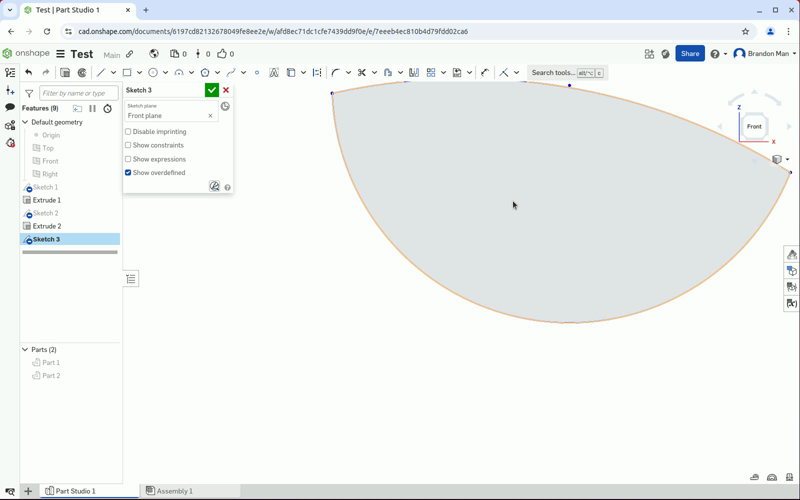
click(513, 200)
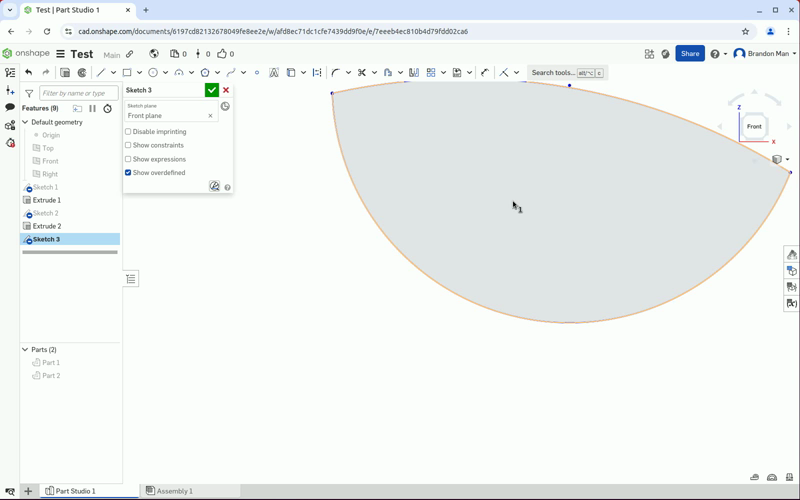
scroll(-6)
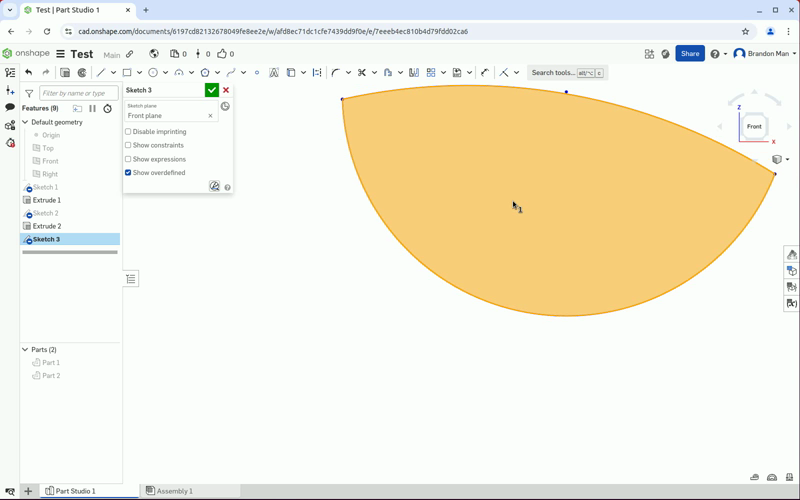
scroll(-6)
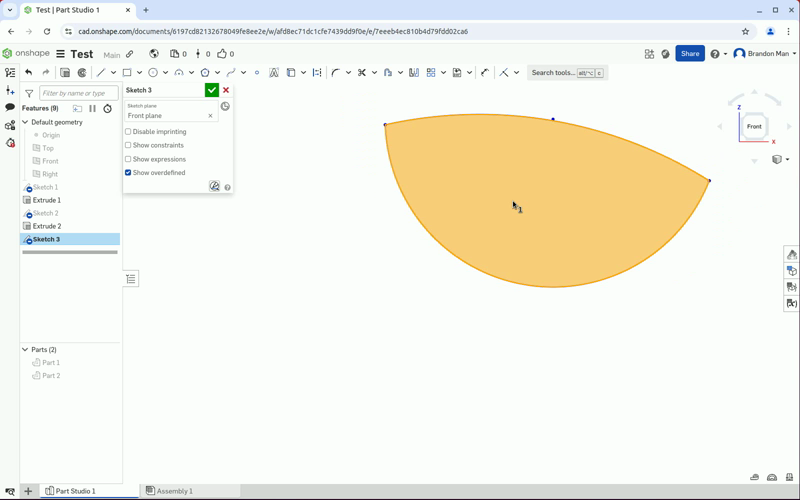
scroll(-6)
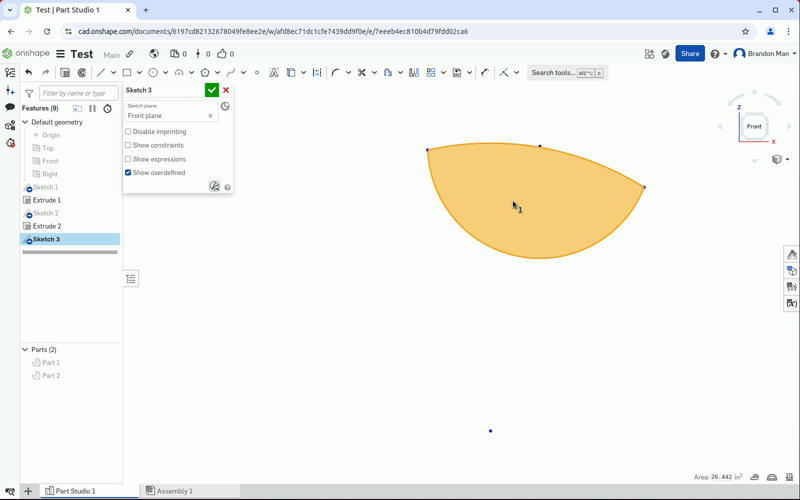
scroll(-6)
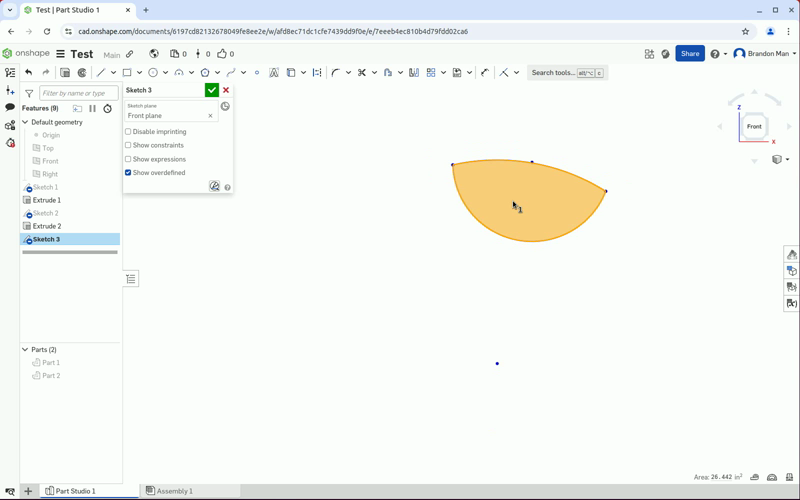
scroll(-6)
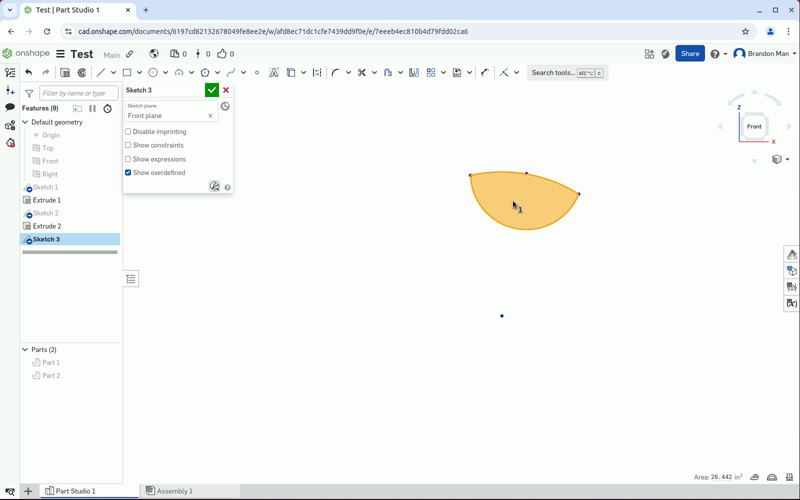
scroll(-6)
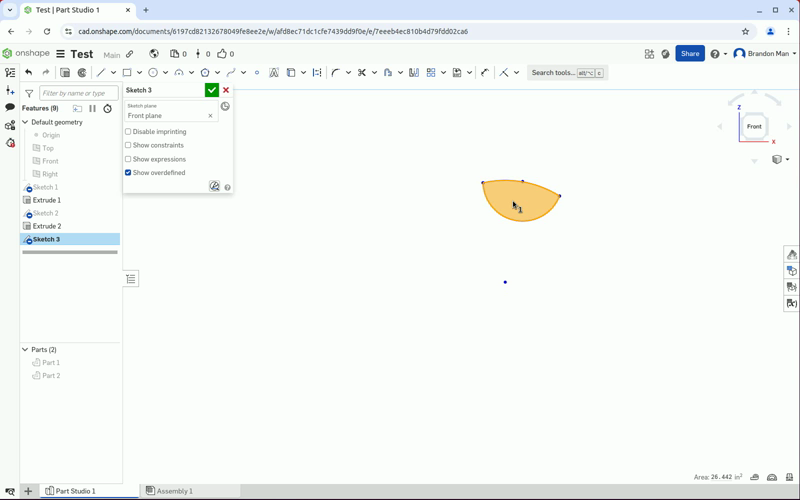
scroll(-6)
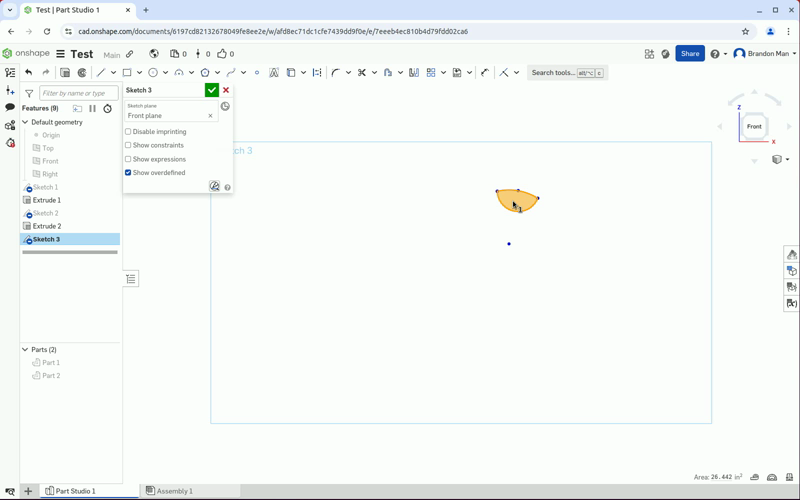
mouse_move(73, 352)
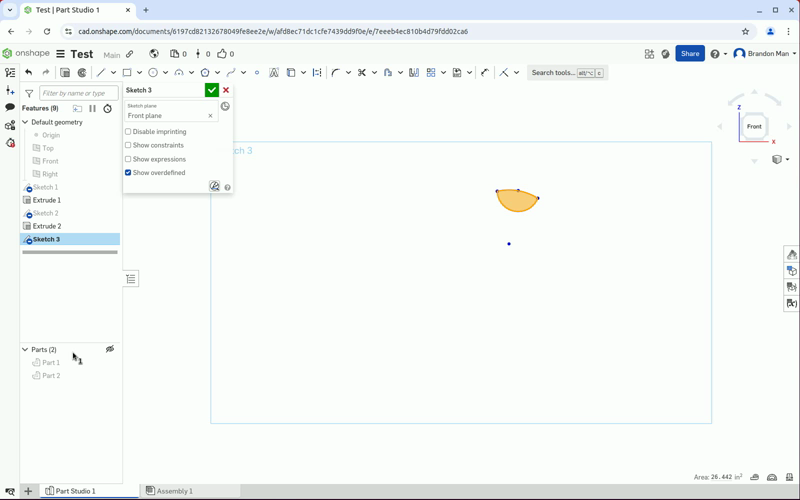
key(shift+y)
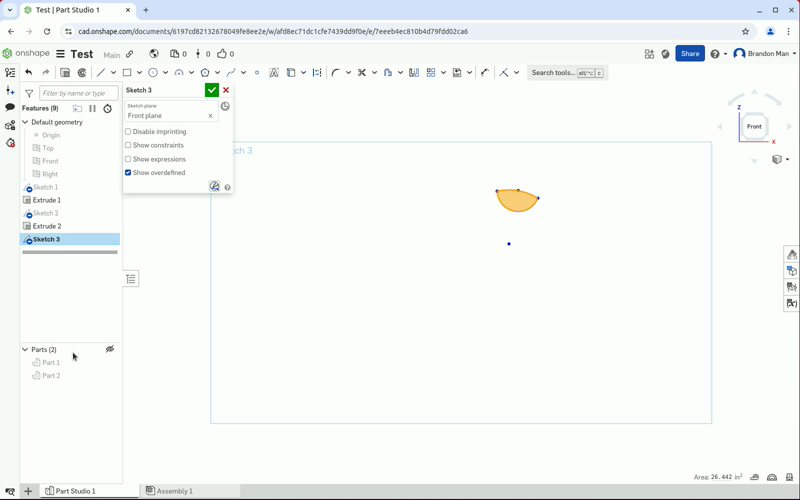
key(shift+e)
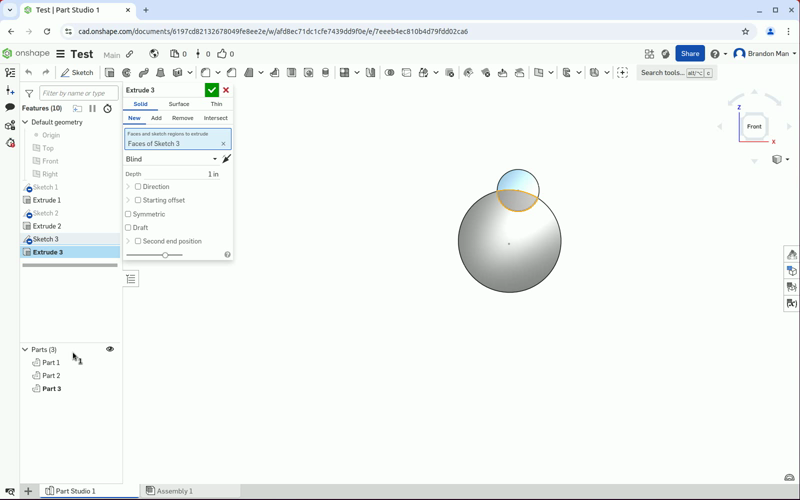
mouse_move(143, 106)
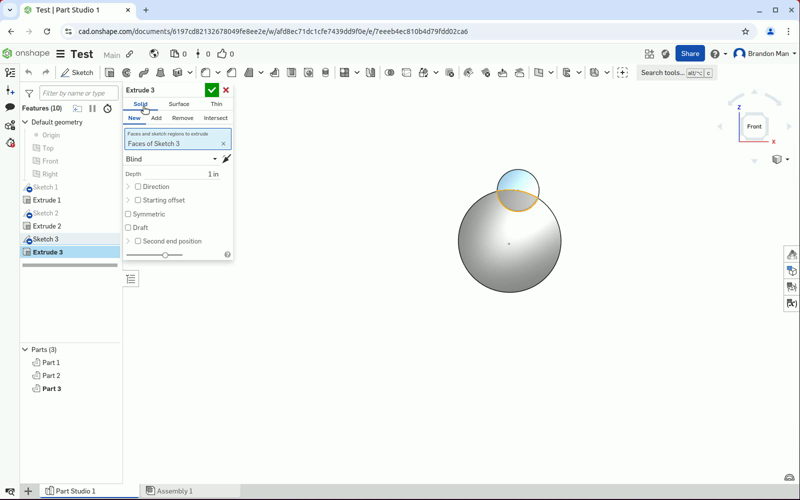
click(143, 106)
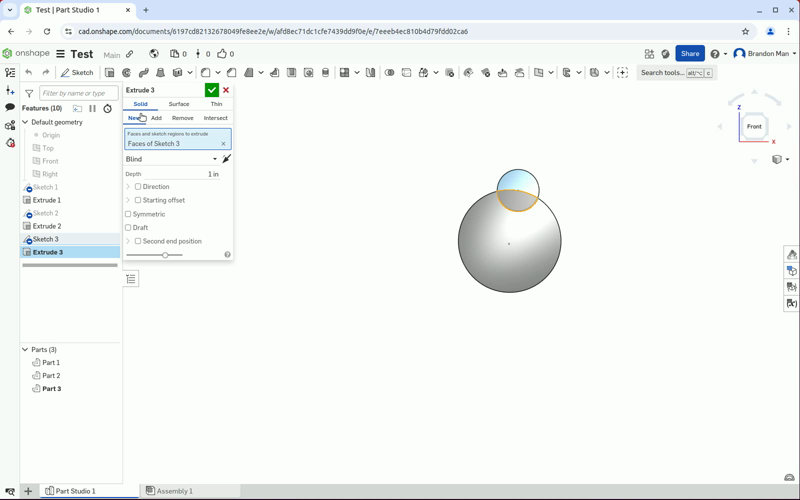
mouse_move(137, 120)
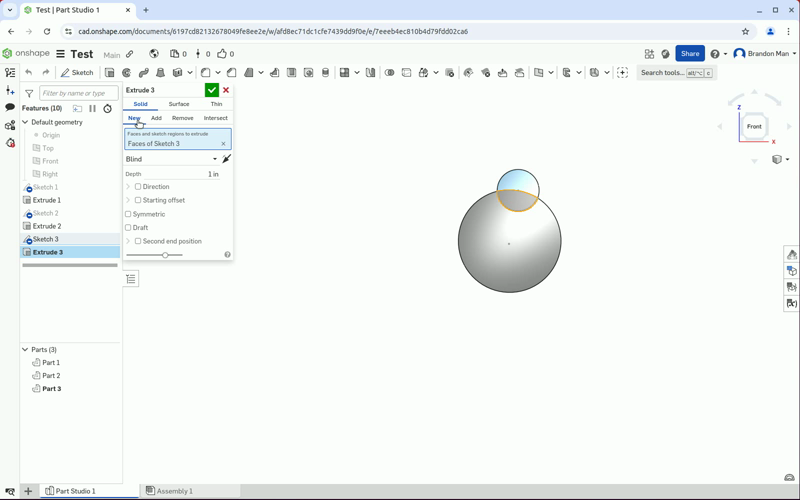
click(137, 120)
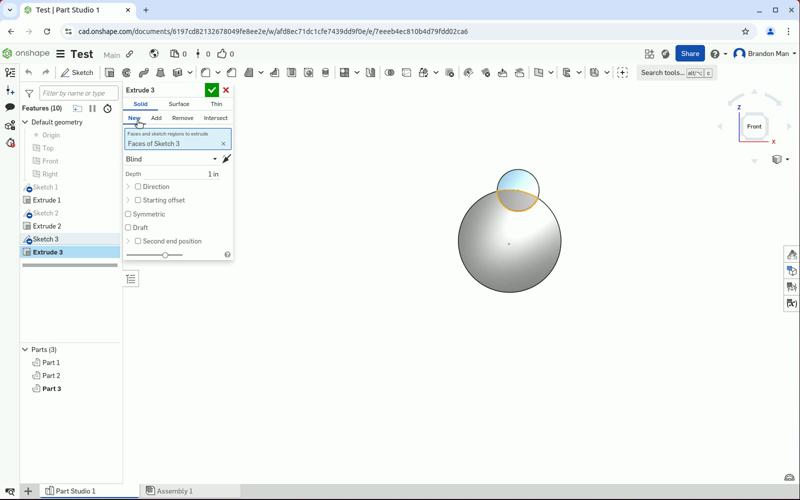
key(tab, 4)
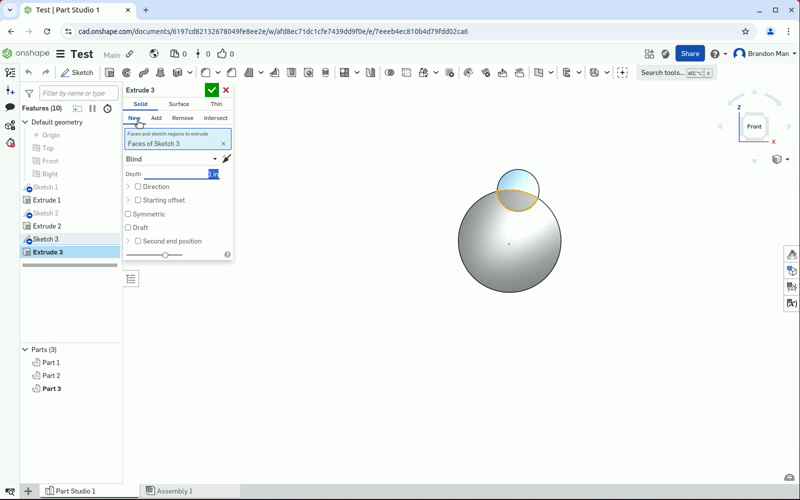
text(9.869)
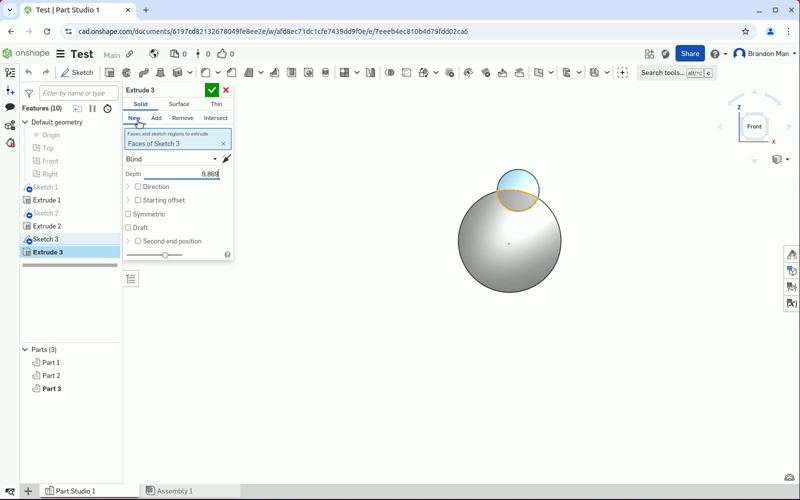
key(enter)
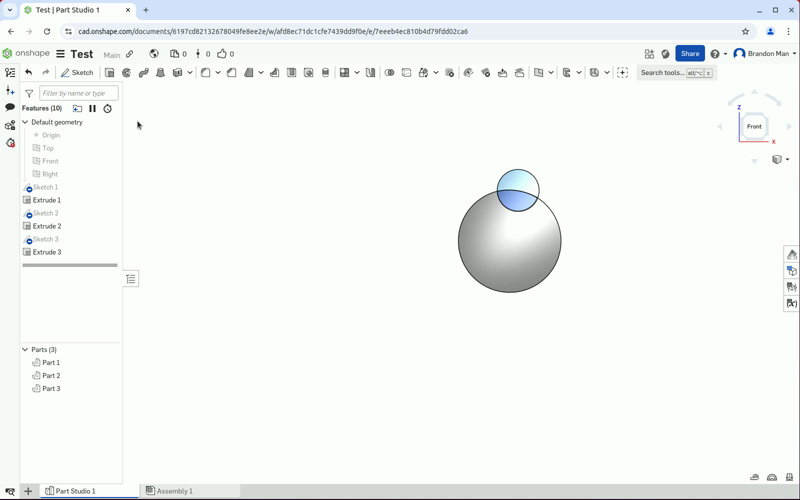
key(shift+h)
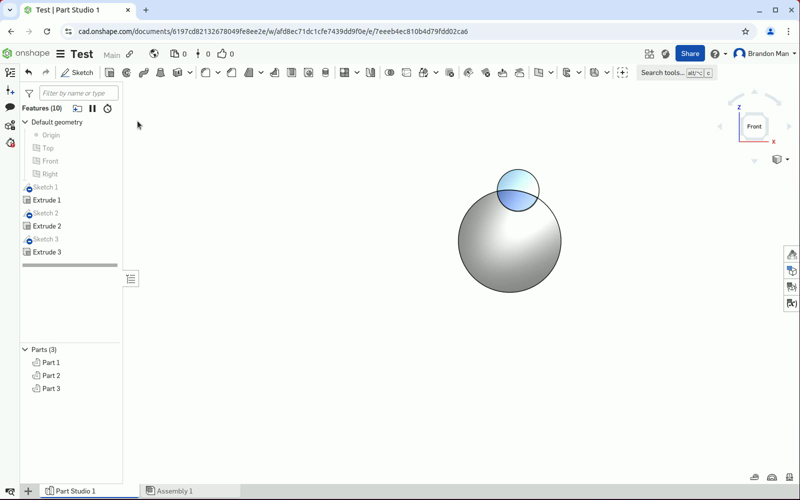
key(shift+h)
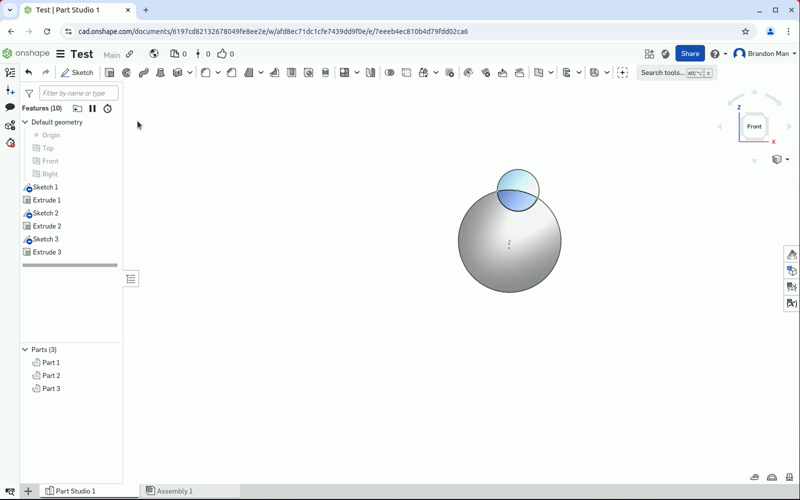
key(shift+7)
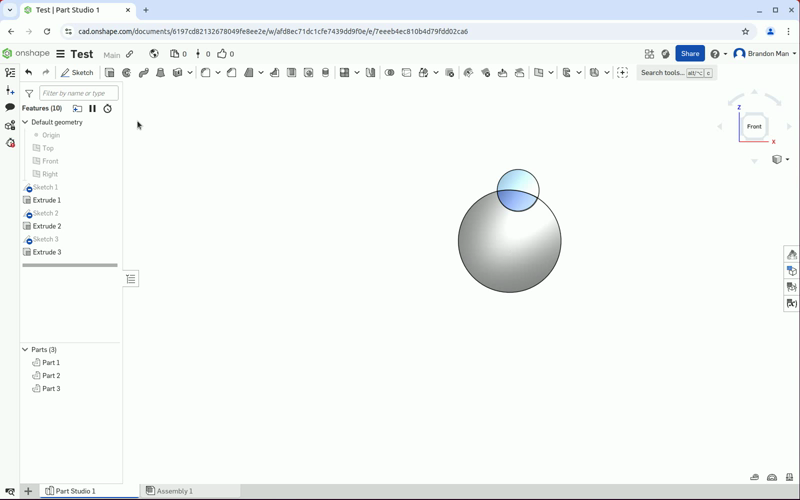
key(left, 2)
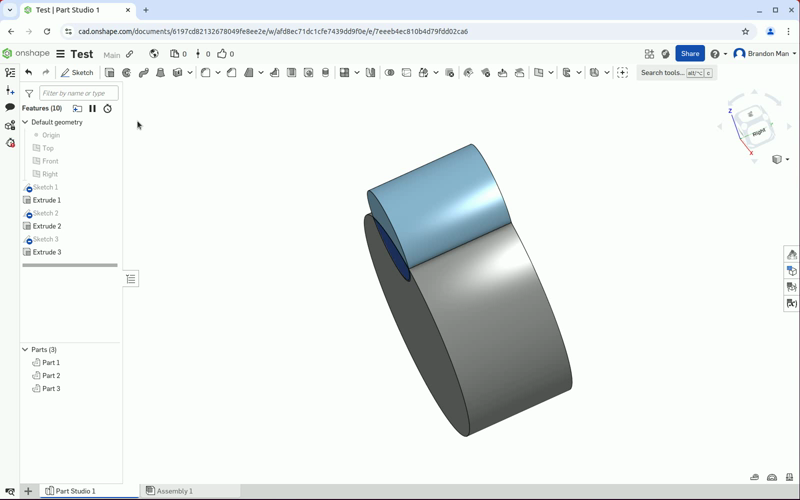
key(down, 2)
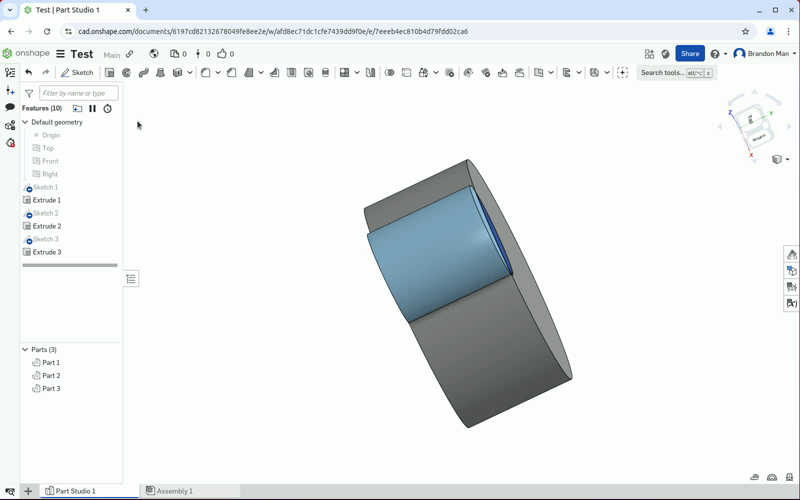
key(up, 2)
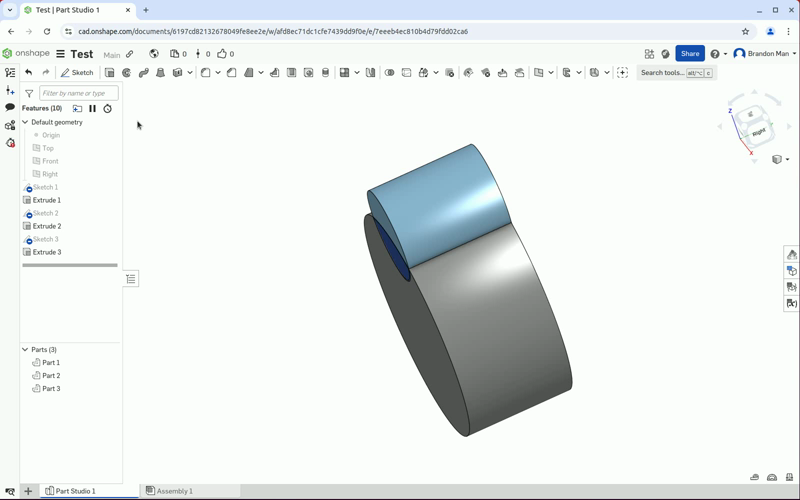
key(right, 2)
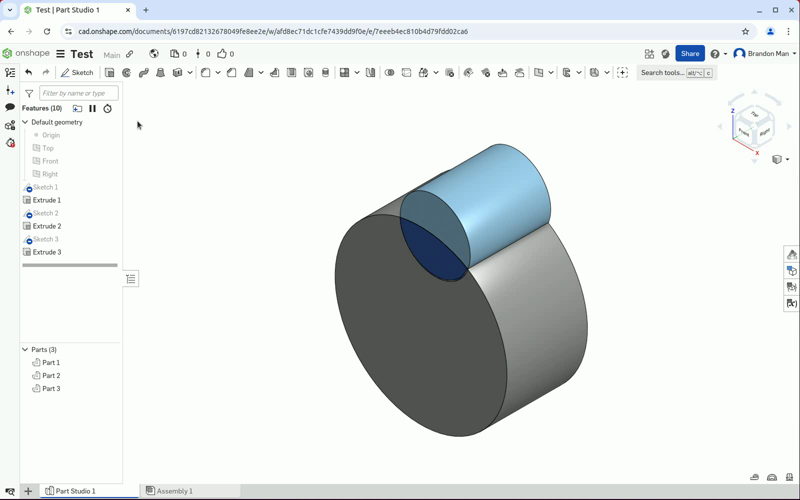
mouse_move(73, 189)
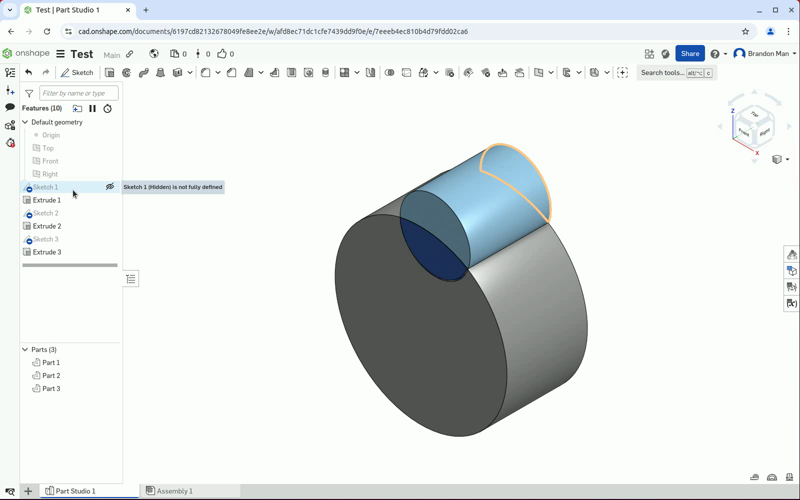
click(73, 189)